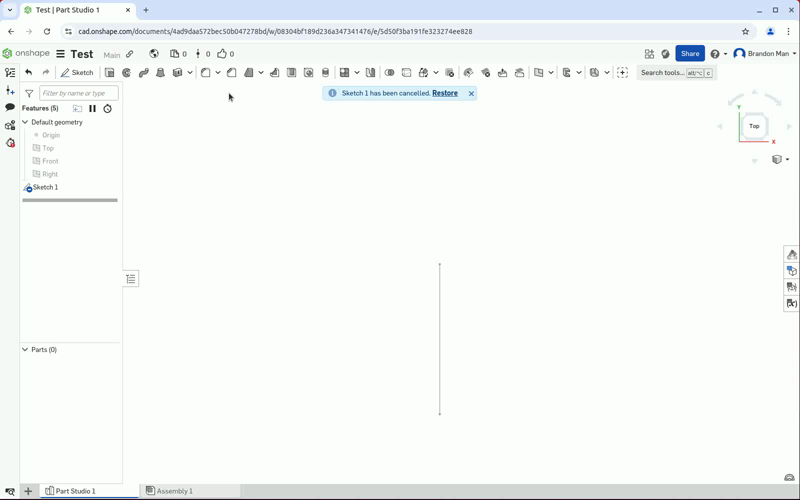
key(shift+h)
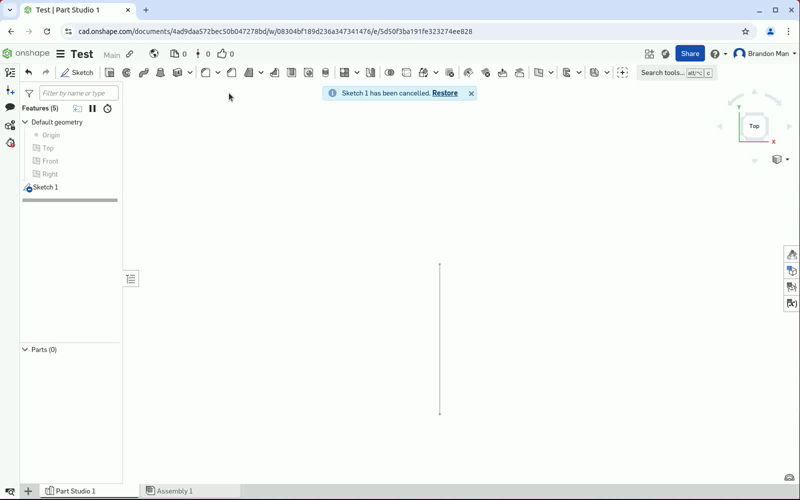
key(shift+s)
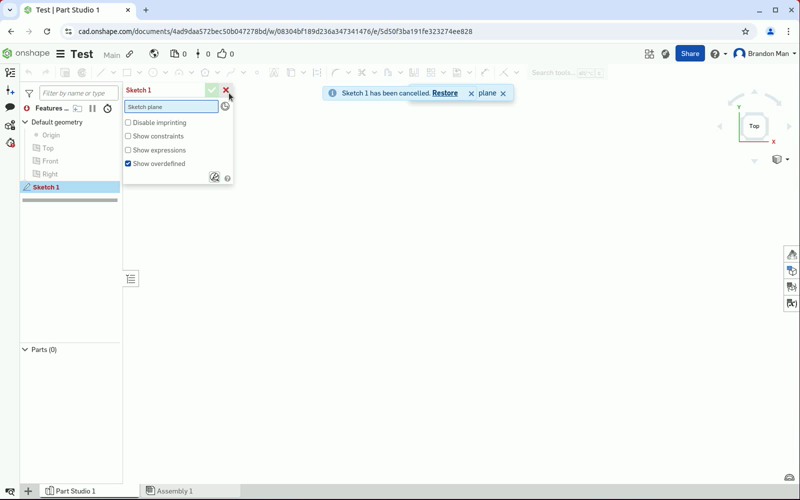
mouse_move(73, 150)
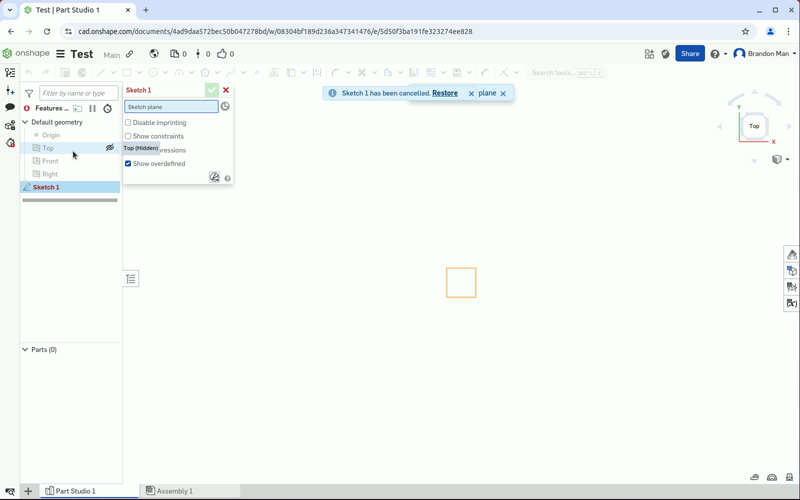
click(73, 150)
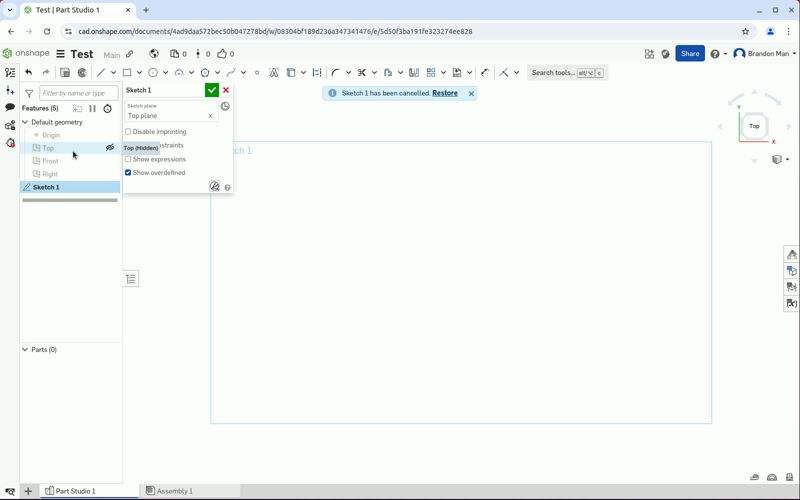
mouse_move(73, 352)
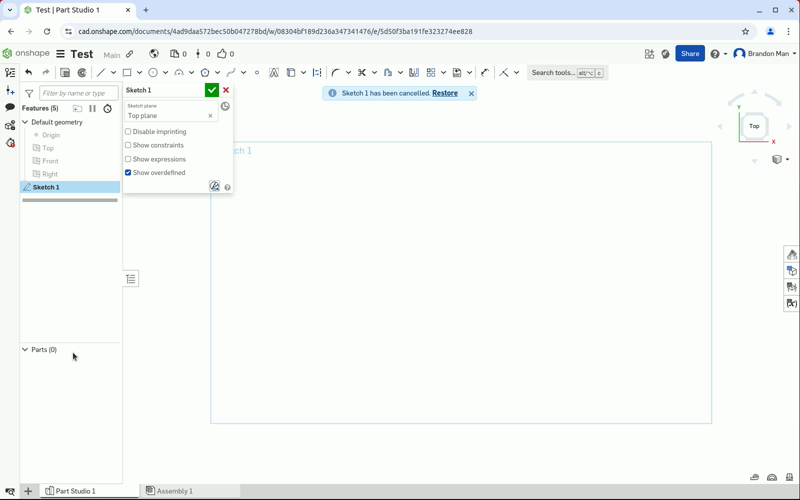
key(y)
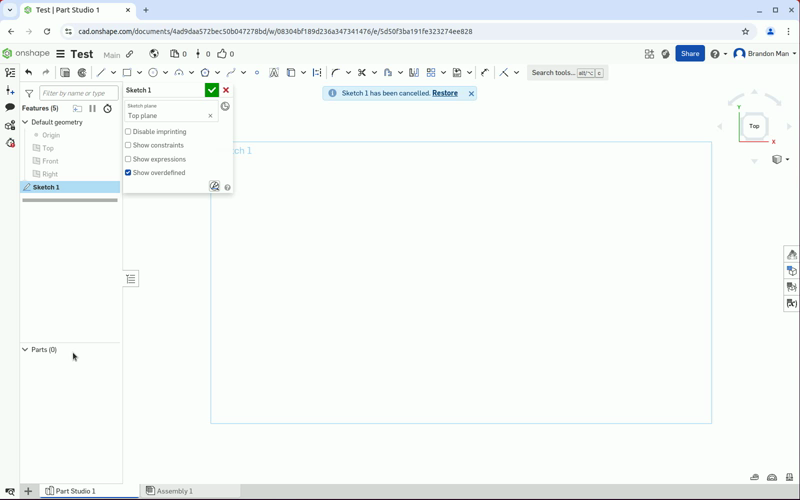
key(l)
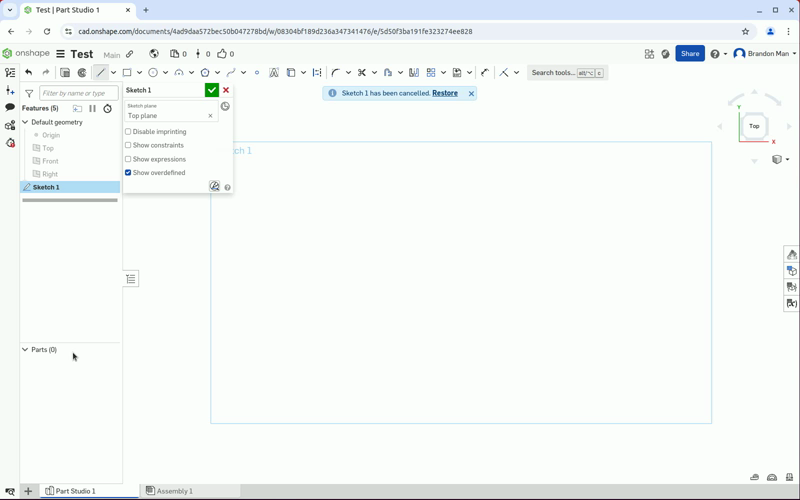
key_down(shift)
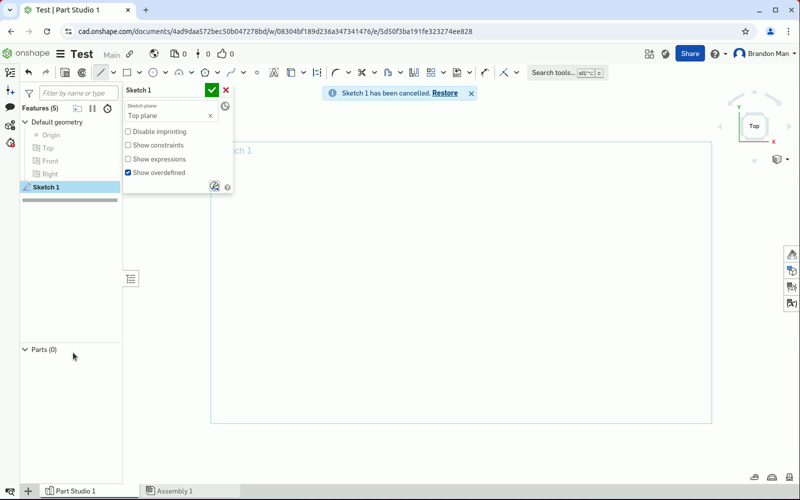
mouse_move(449, 282)
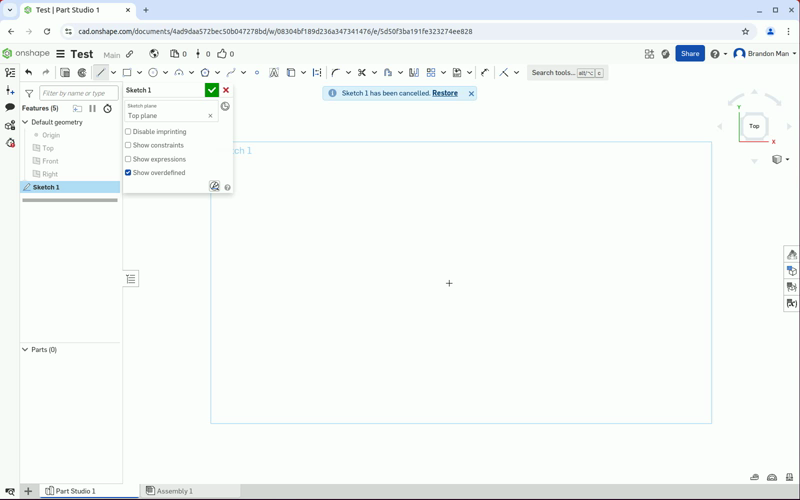
click(449, 282)
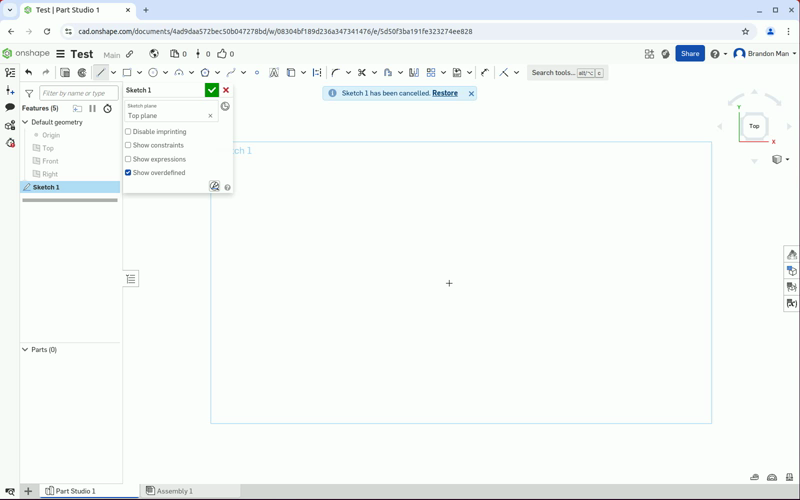
key_up(shift)
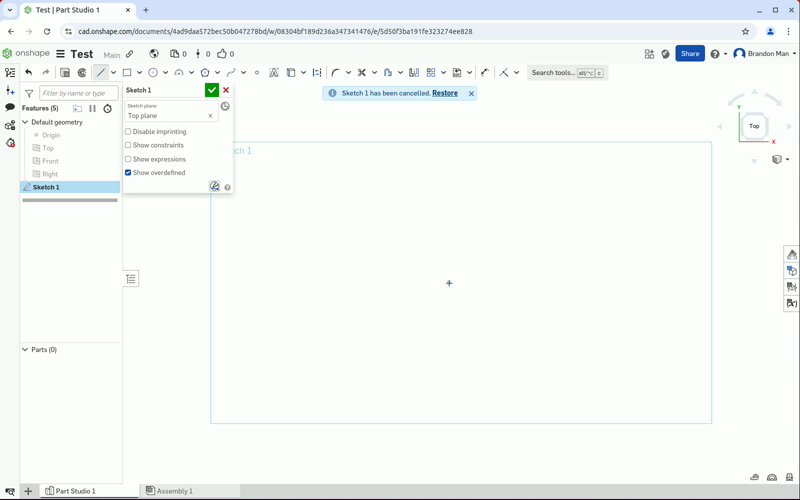
key_down(shift)
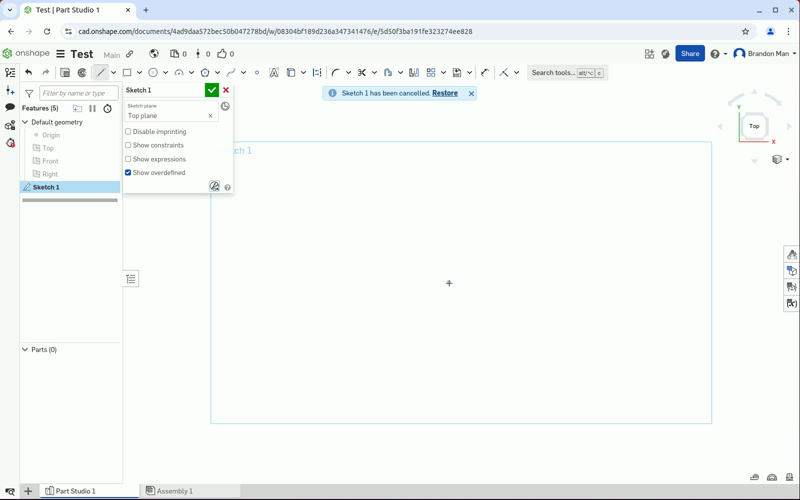
mouse_move(479, 282)
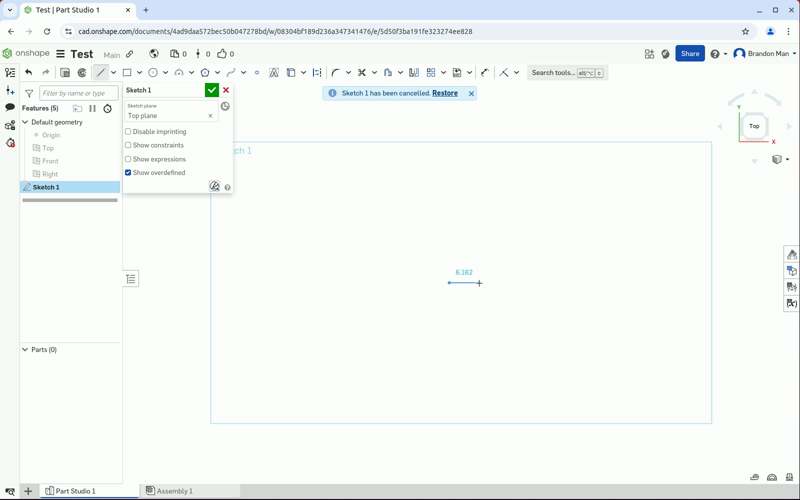
mouse_move(461, 282)
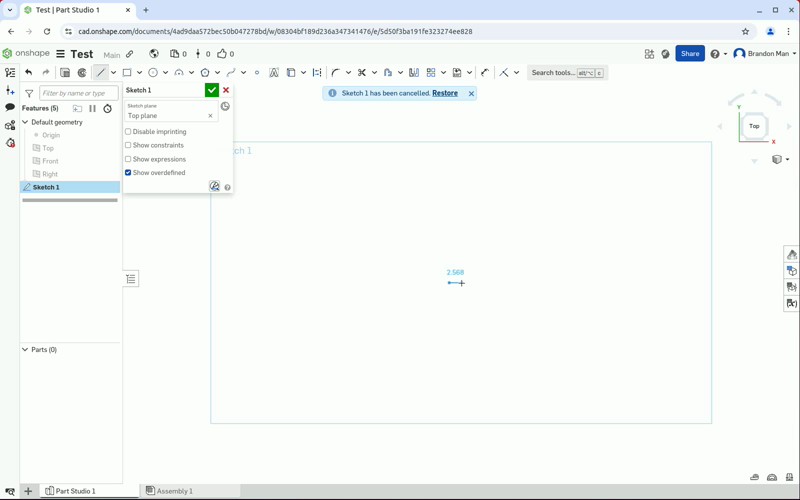
click(461, 282)
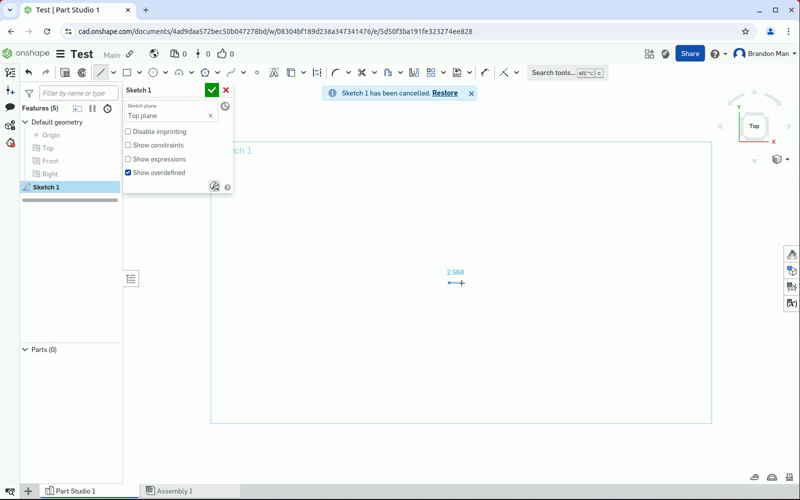
key_up(shift)
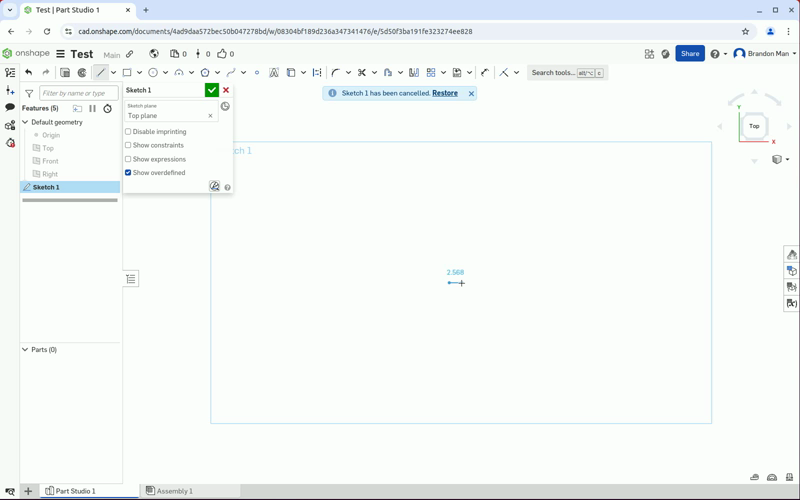
key_down(shift)
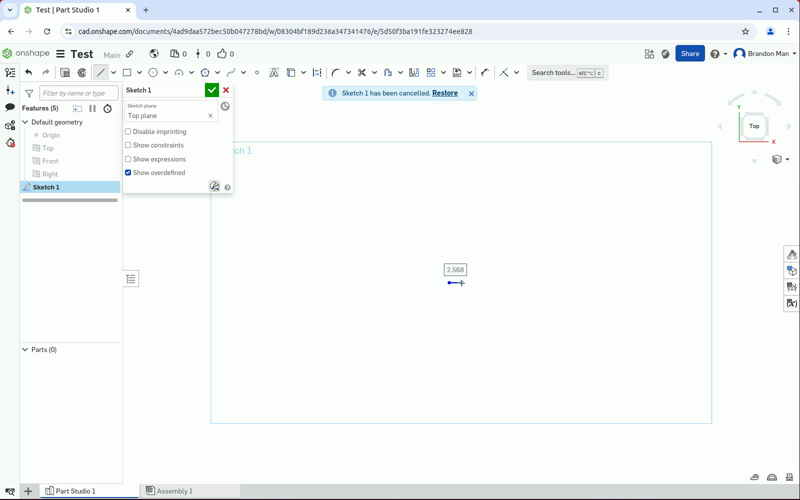
mouse_move(492, 282)
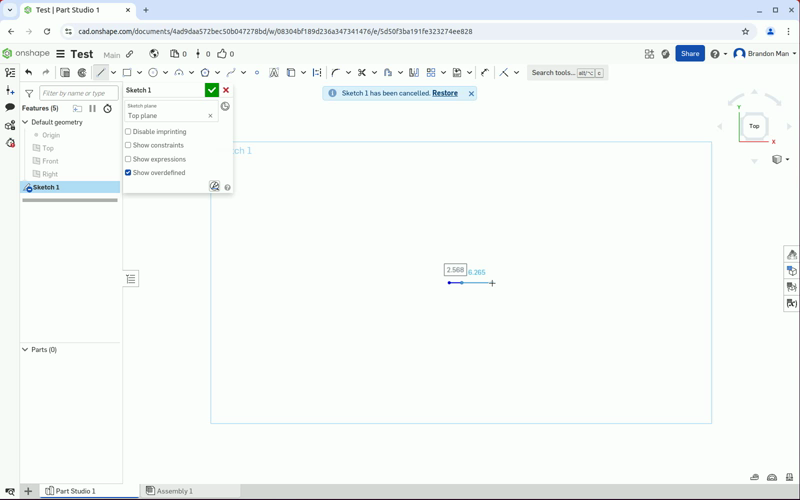
mouse_move(461, 265)
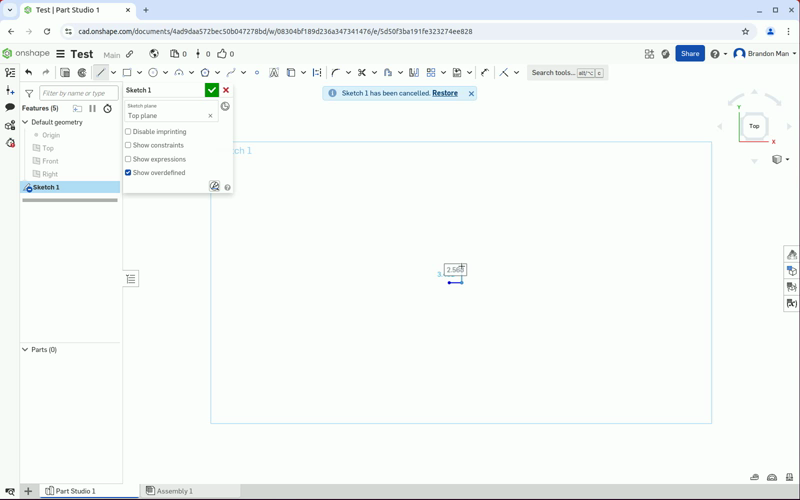
click(461, 265)
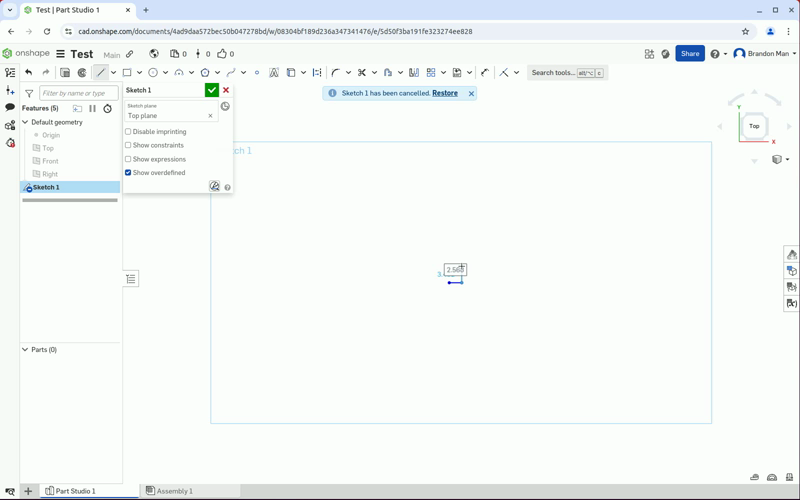
key_up(shift)
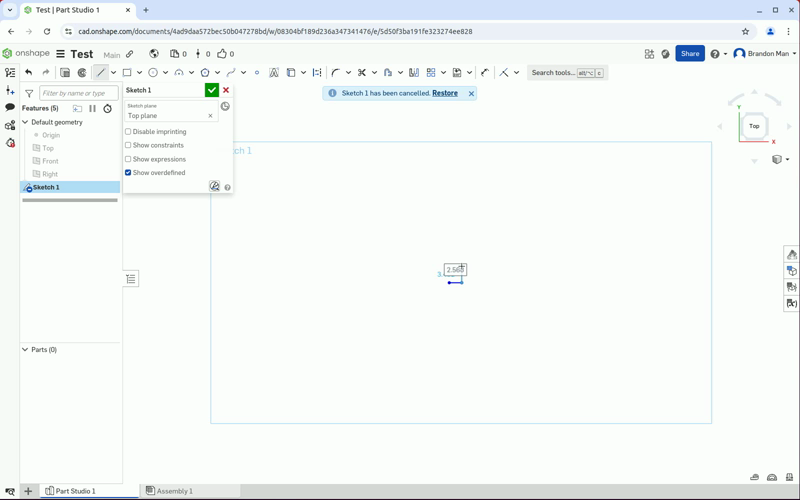
key_down(shift)
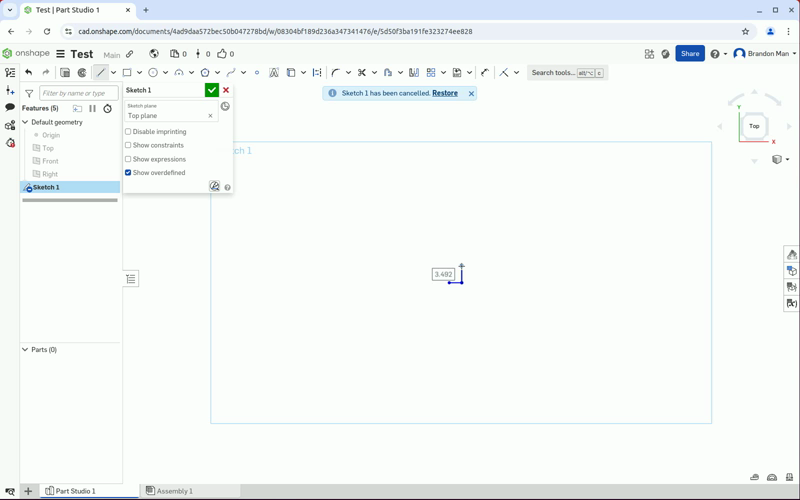
mouse_move(492, 265)
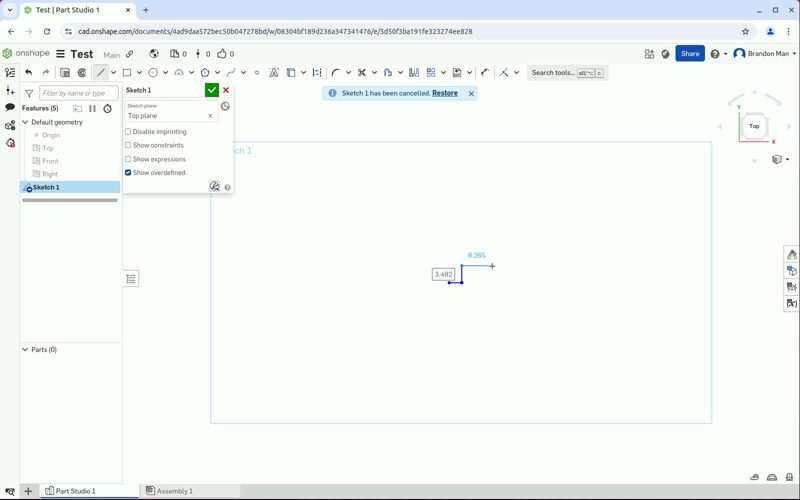
mouse_move(449, 265)
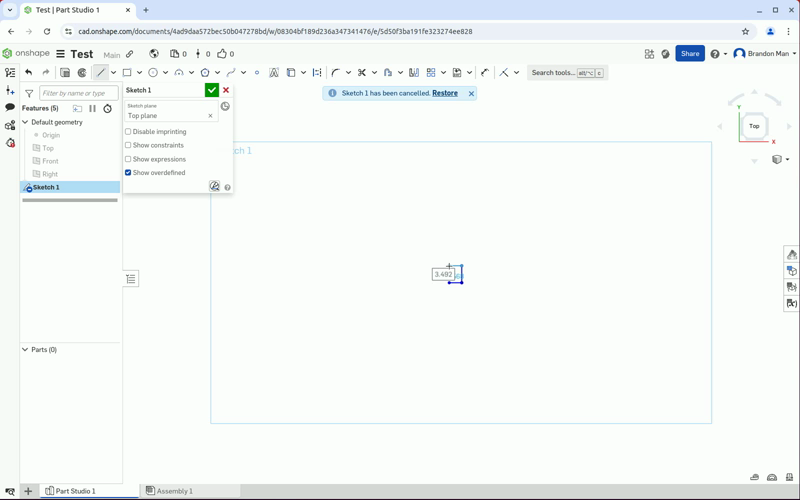
click(449, 265)
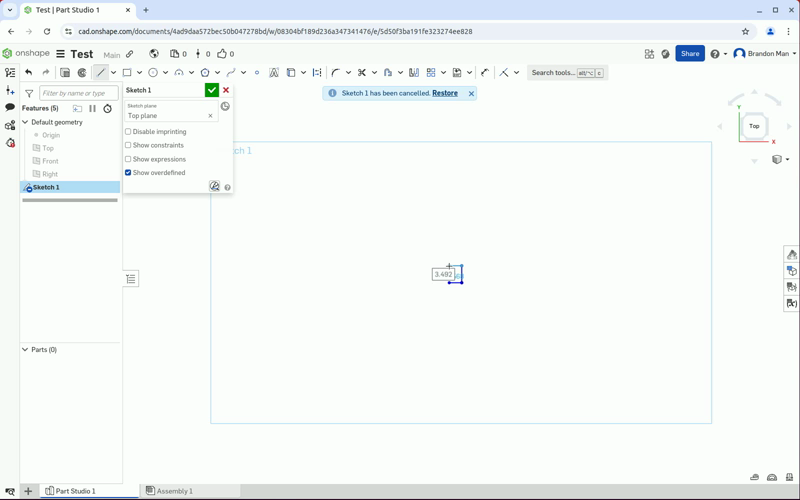
key_up(shift)
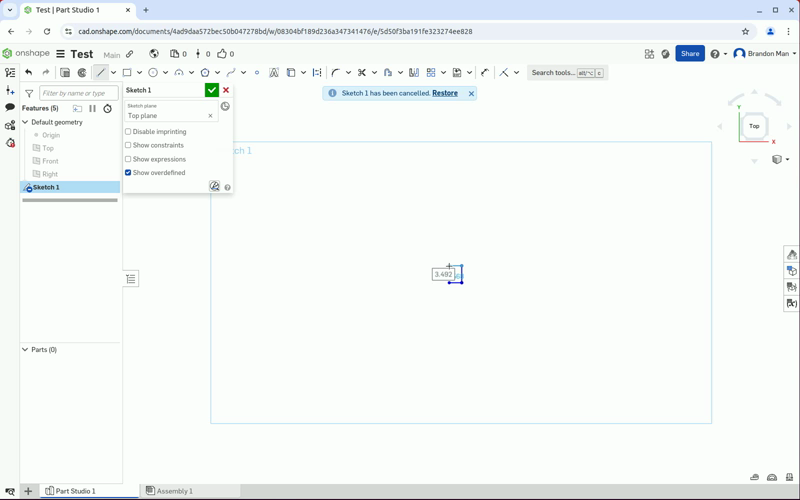
mouse_move(479, 265)
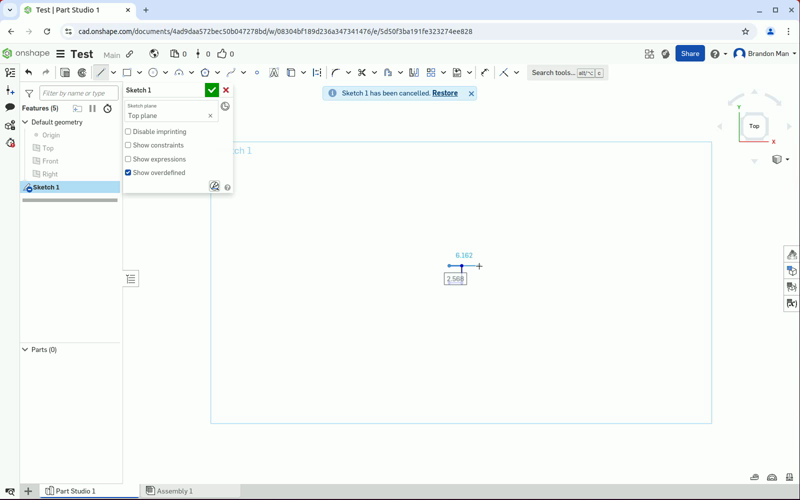
key_down(shift)
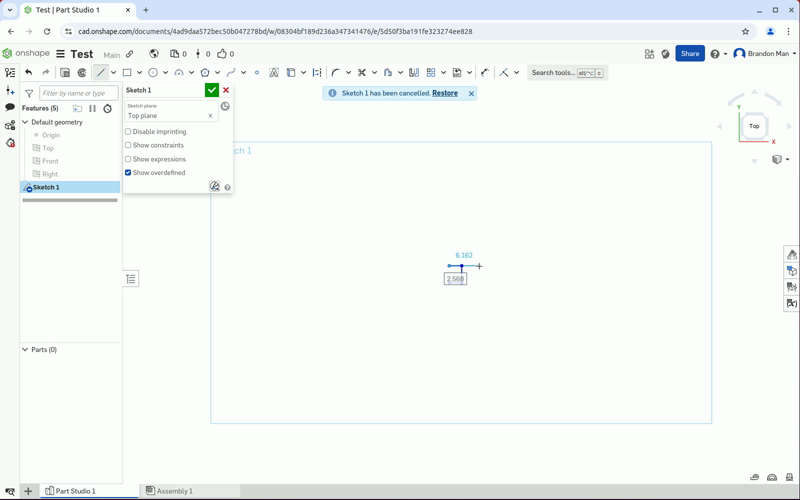
mouse_move(449, 282)
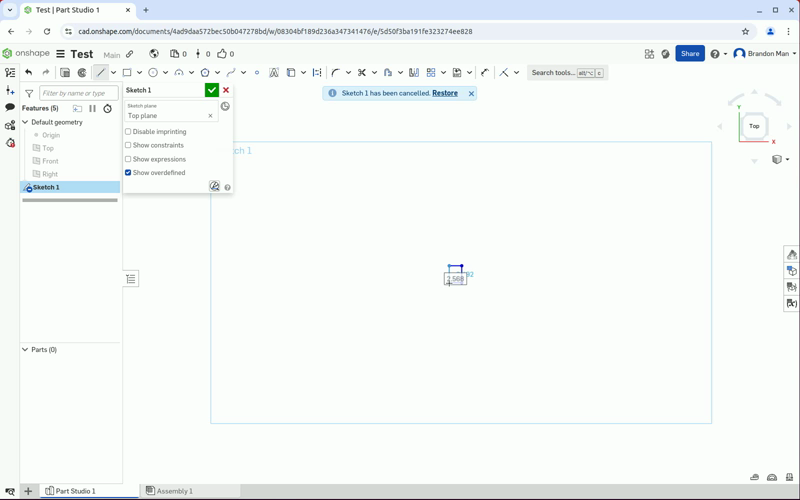
key_up(shift)
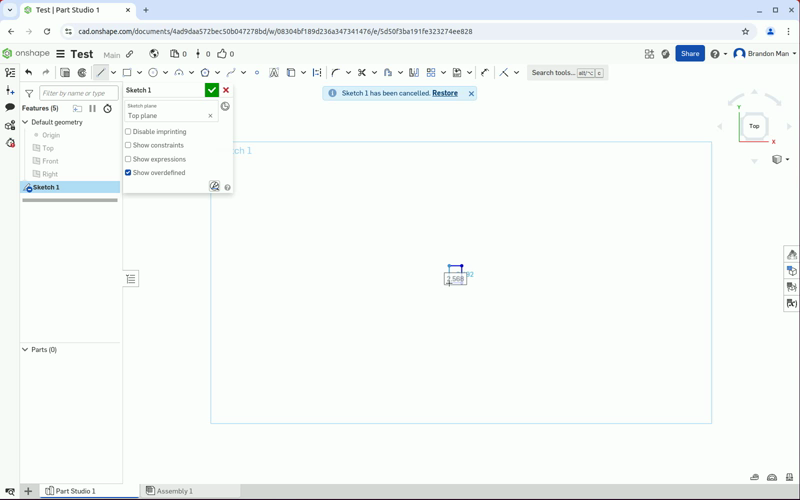
click(449, 282)
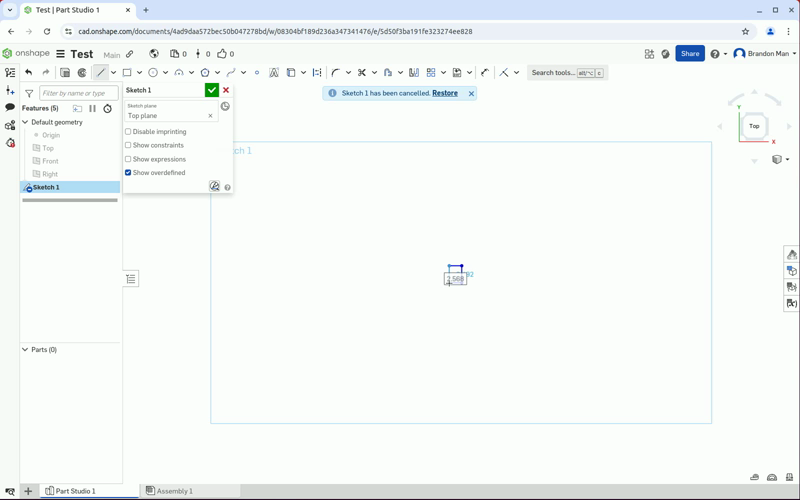
key(esc)
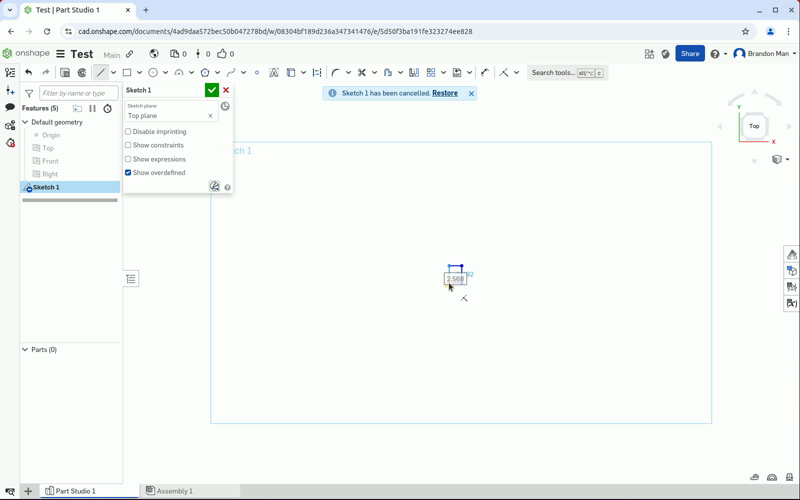
mouse_move(451, 276)
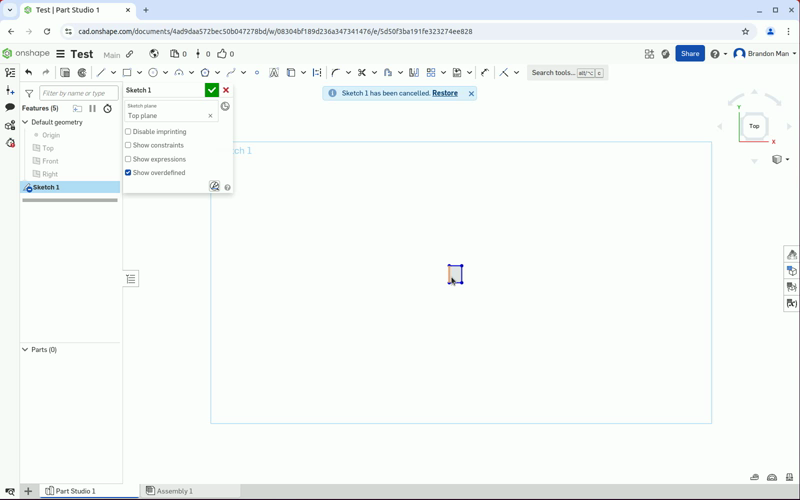
scroll(6)
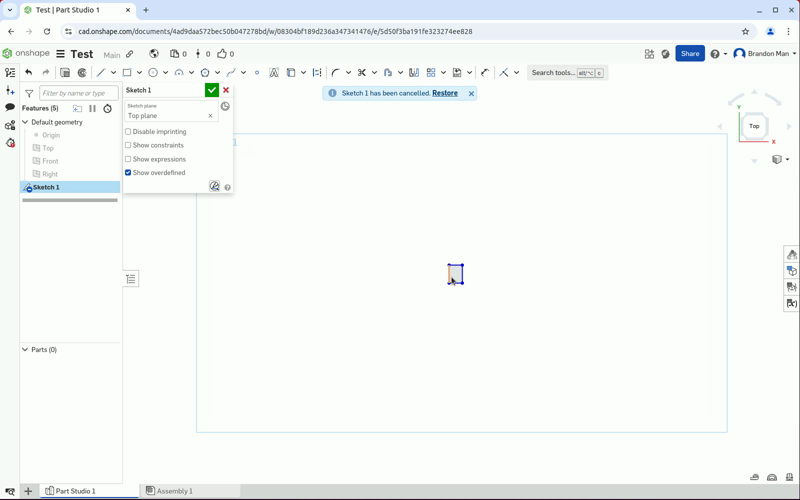
scroll(6)
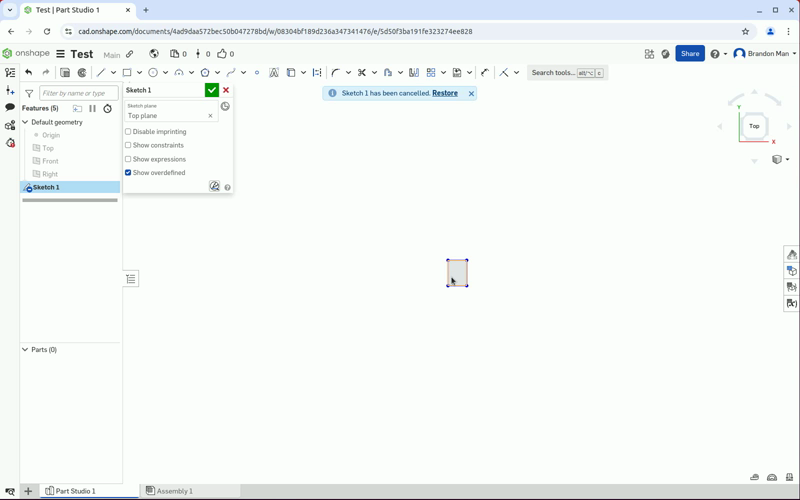
scroll(6)
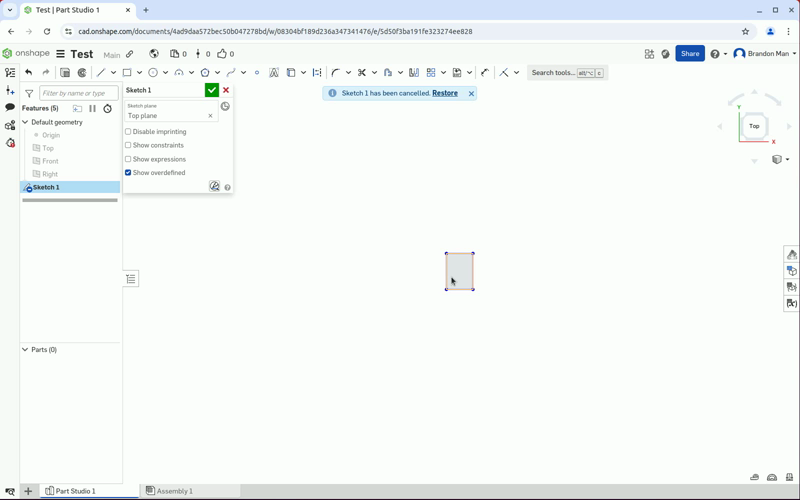
scroll(6)
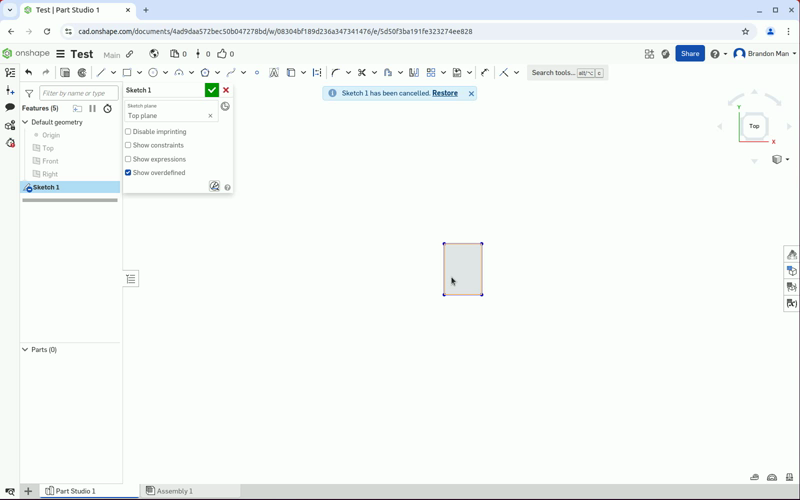
scroll(6)
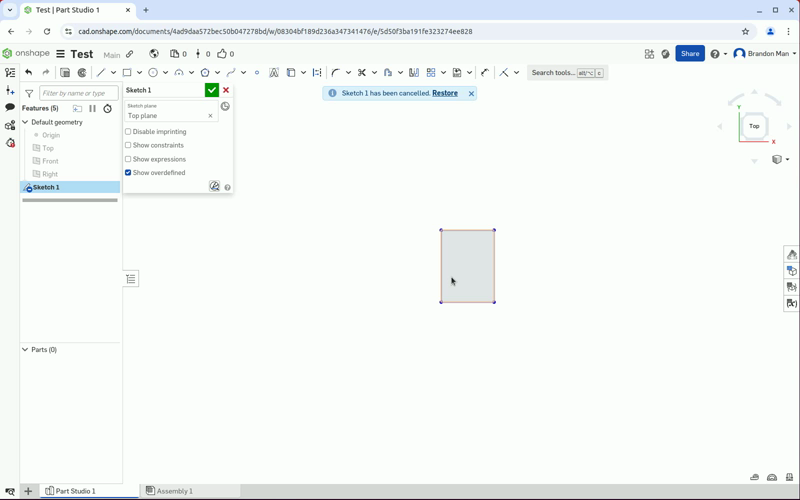
scroll(6)
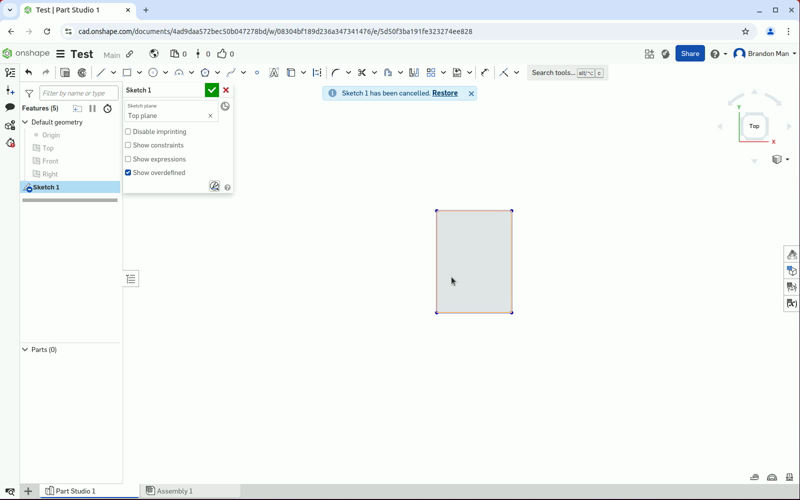
scroll(6)
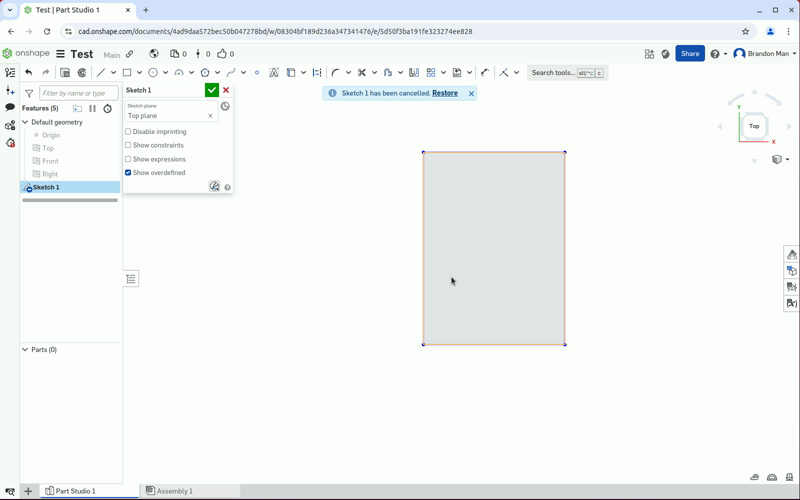
click(451, 276)
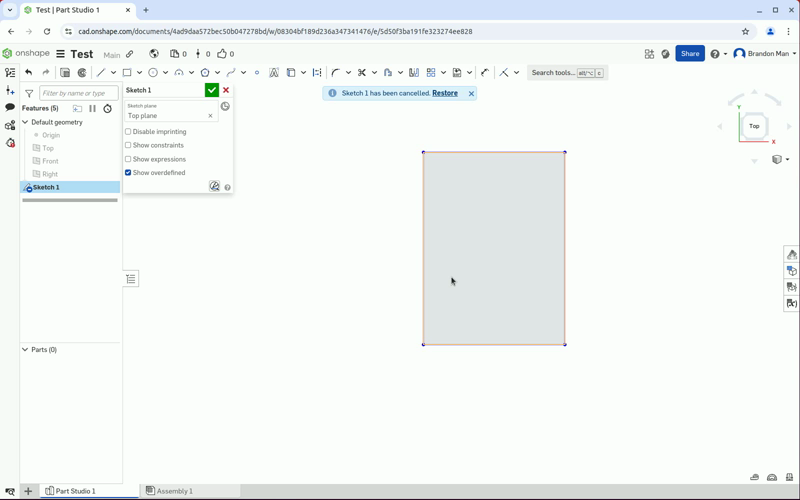
scroll(-6)
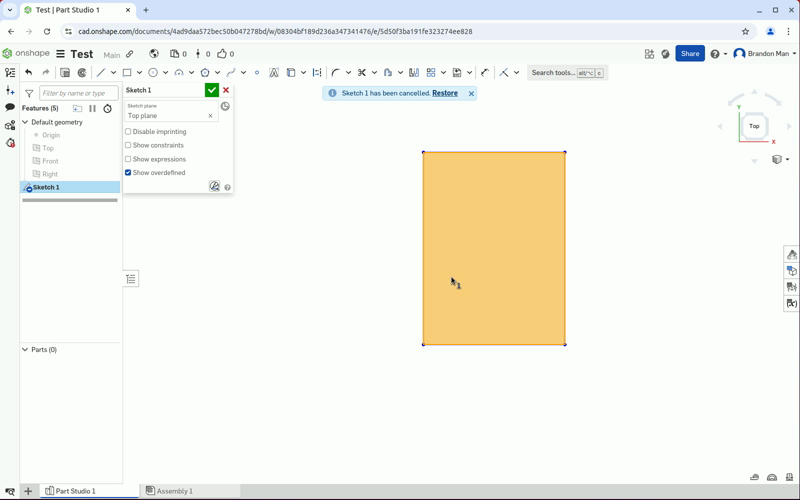
scroll(-6)
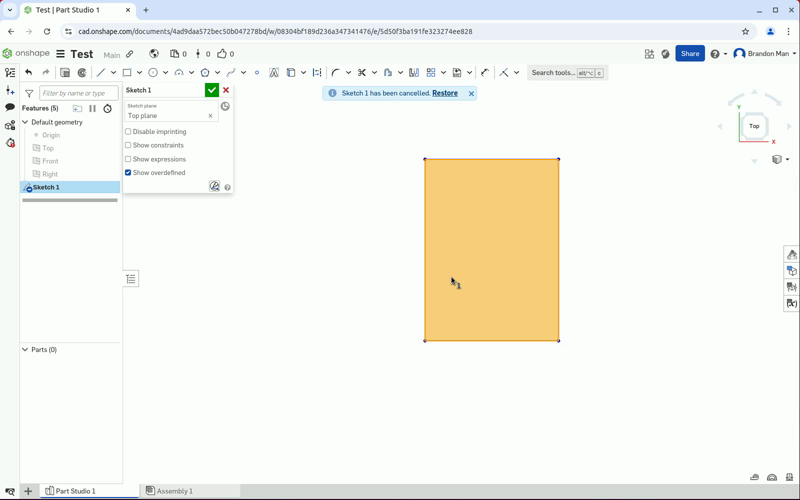
scroll(-6)
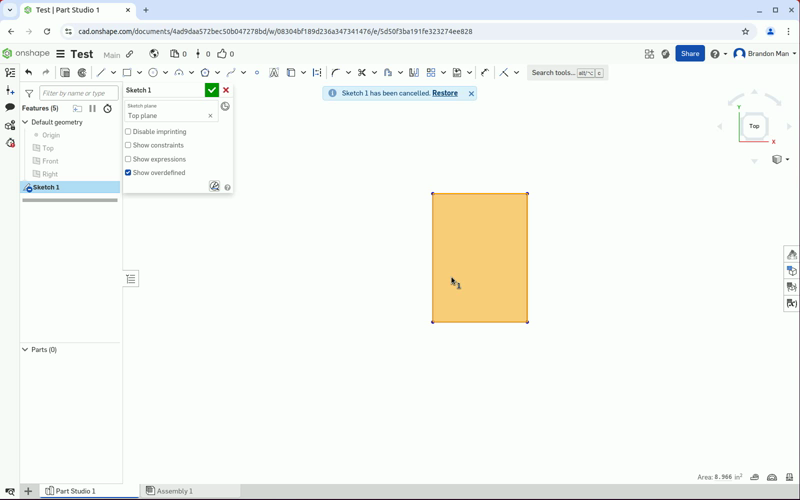
scroll(-6)
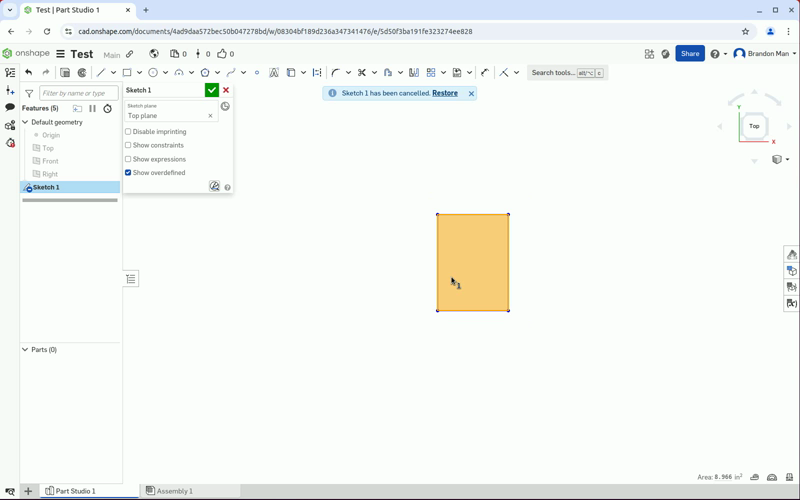
scroll(-6)
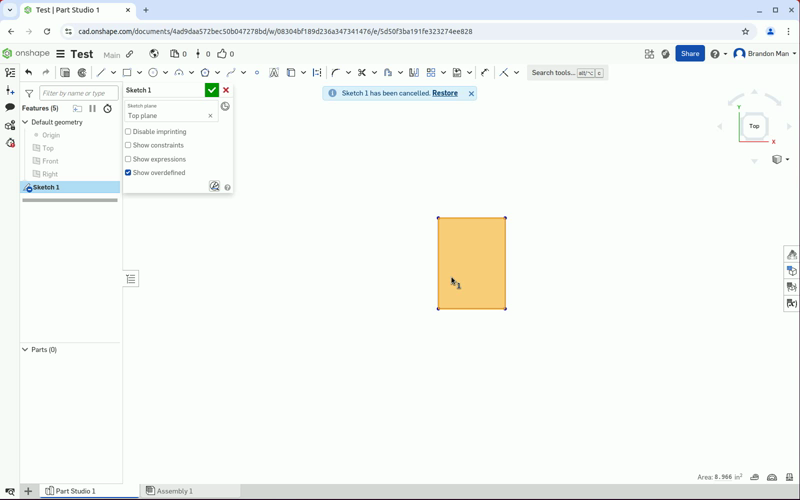
scroll(-6)
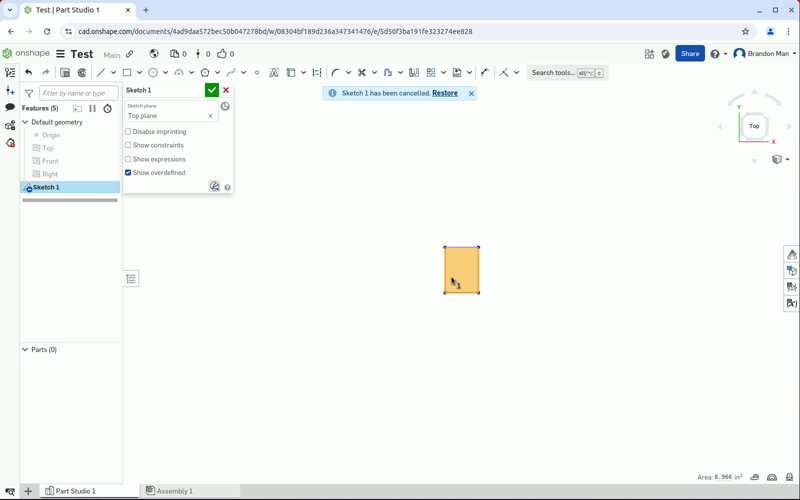
scroll(-6)
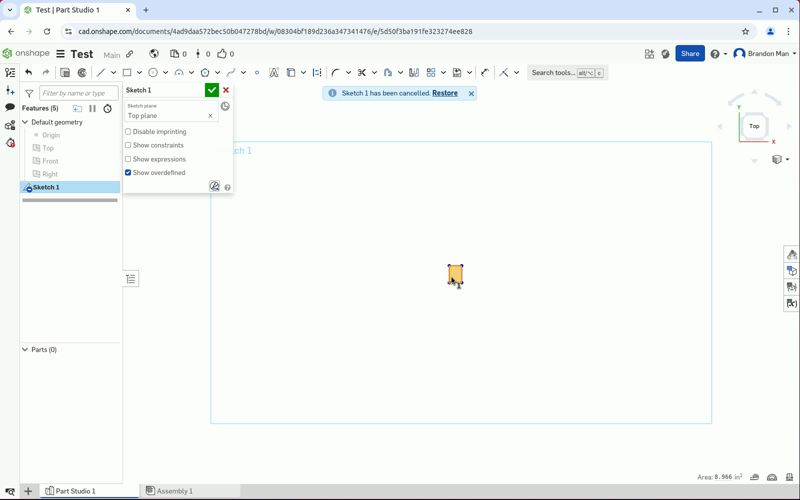
mouse_move(73, 352)
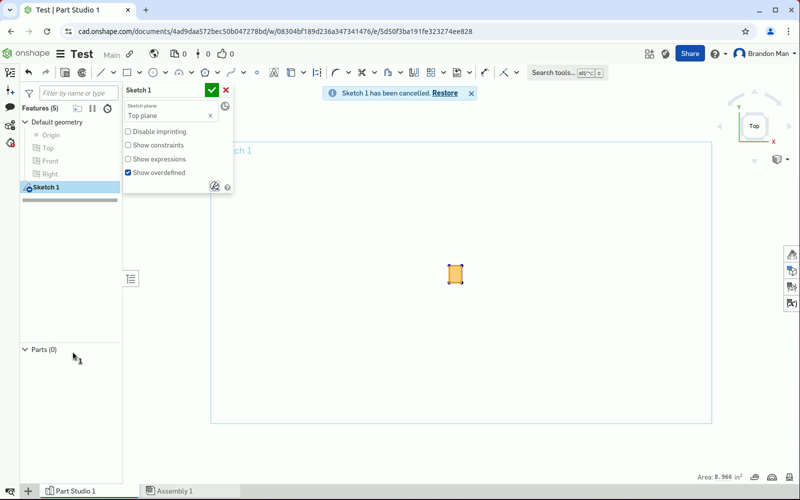
key(shift+y)
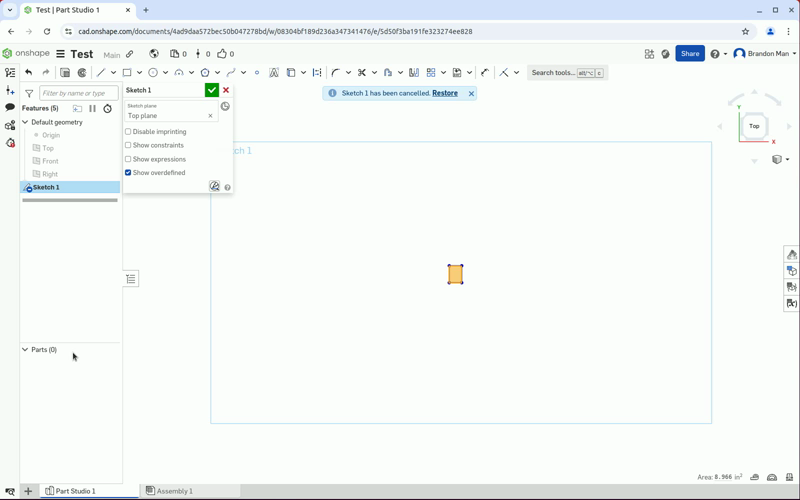
key(shift+e)
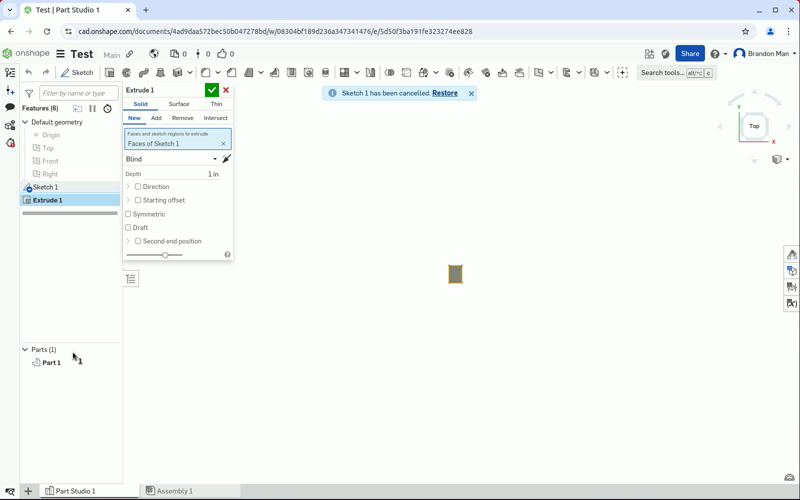
mouse_move(143, 106)
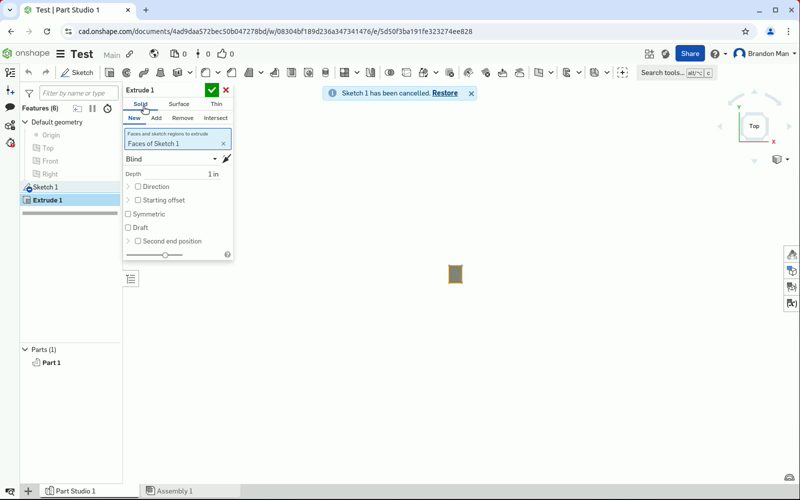
click(143, 106)
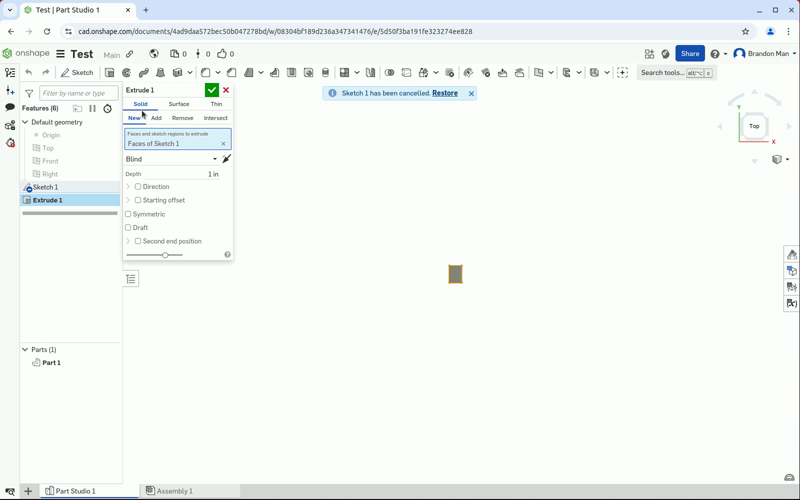
mouse_move(137, 120)
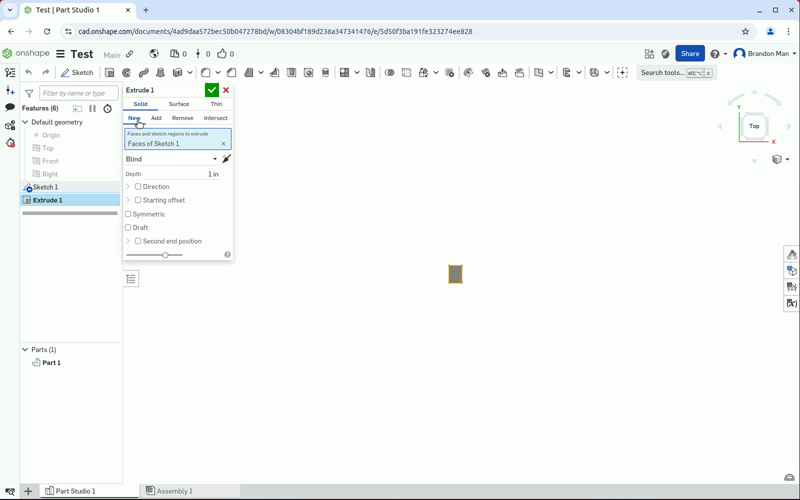
click(137, 120)
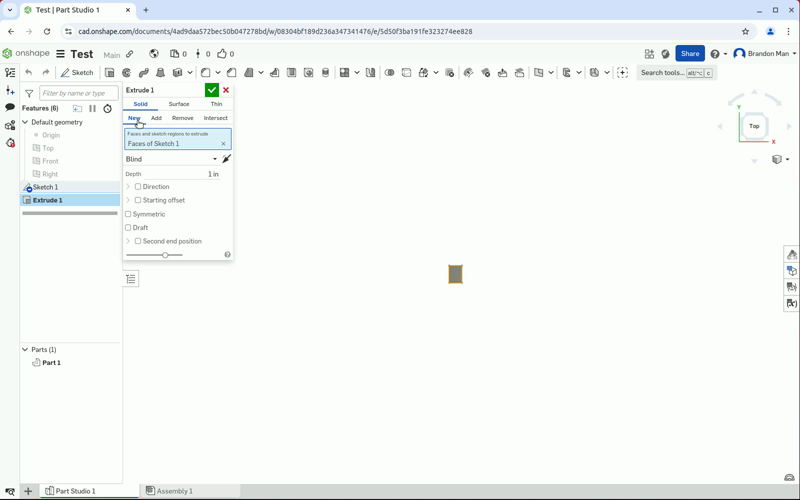
key(tab, 4)
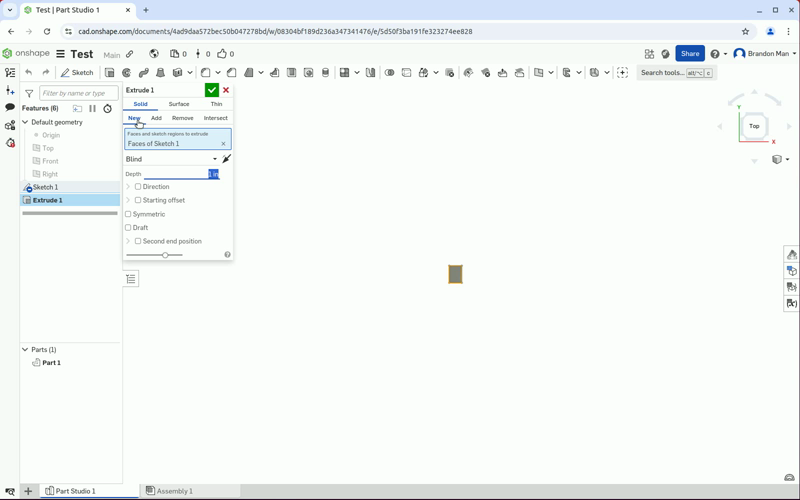
text(23.108)
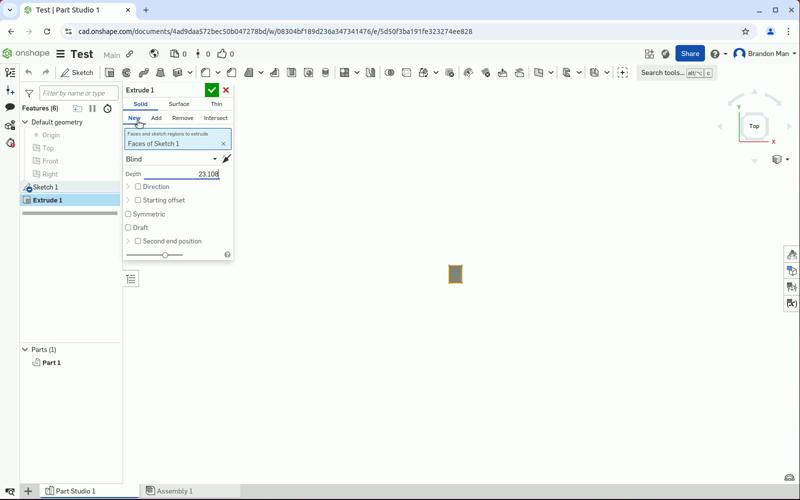
key(enter)
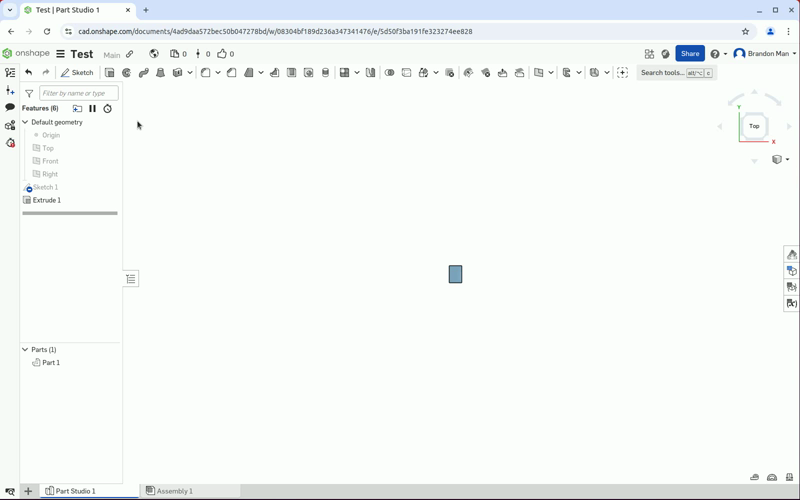
key(shift+h)
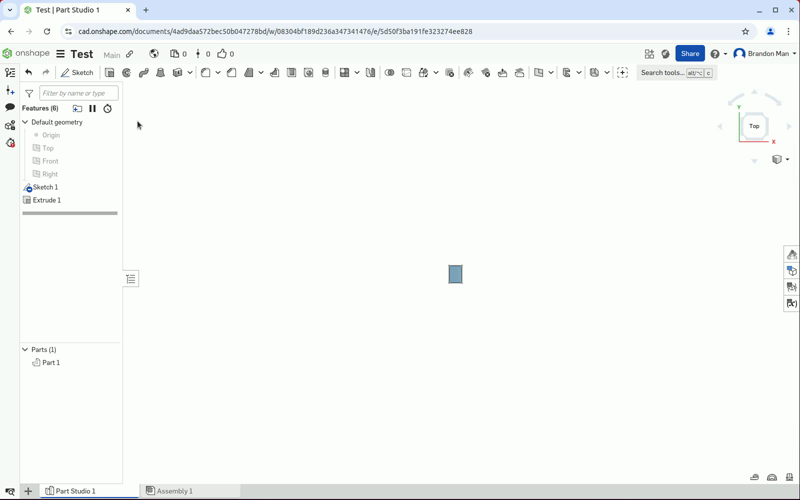
key(shift+h)
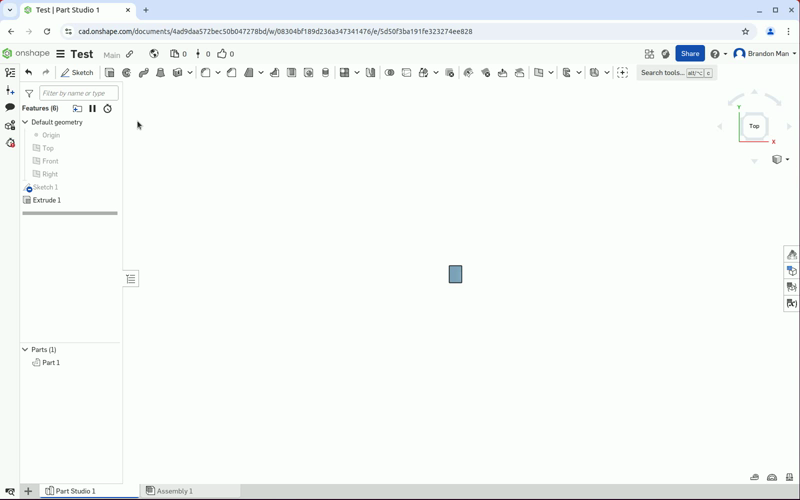
mouse_move(73, 189)
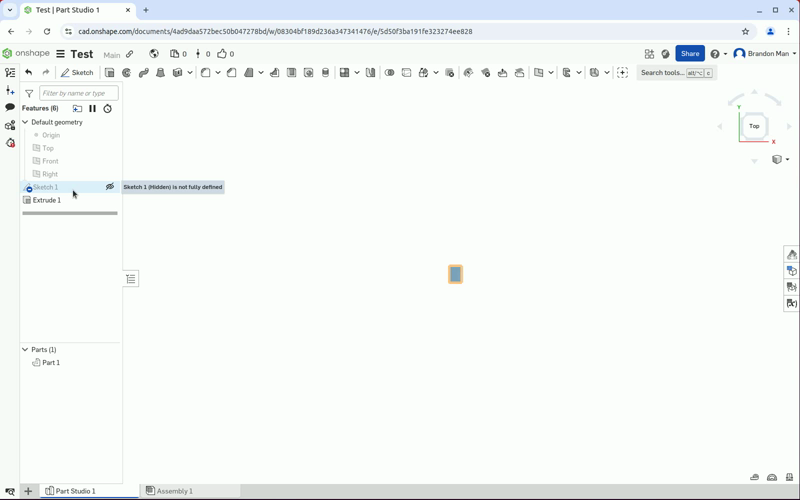
click(73, 189)
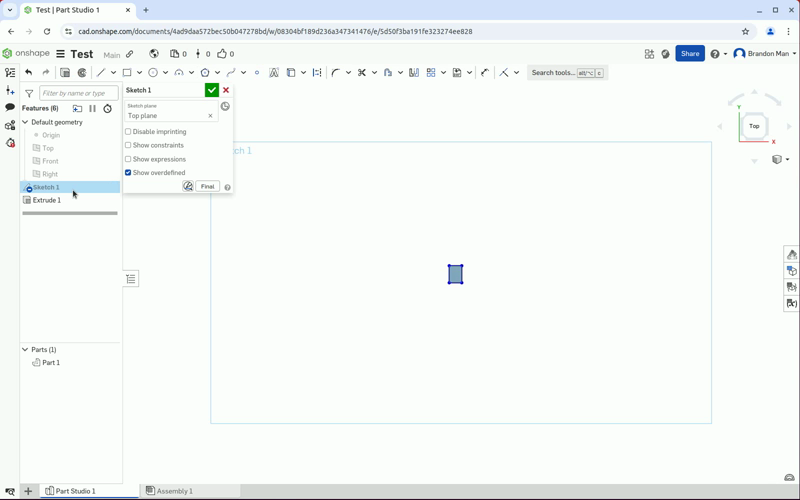
mouse_move(229, 92)
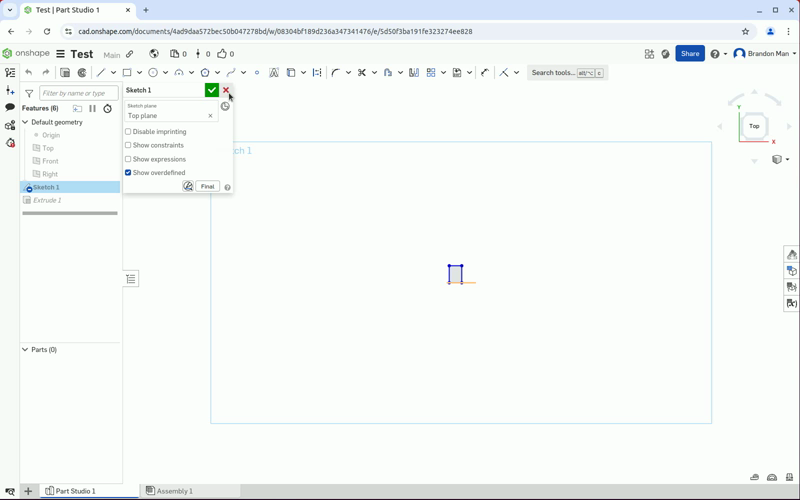
click(229, 92)
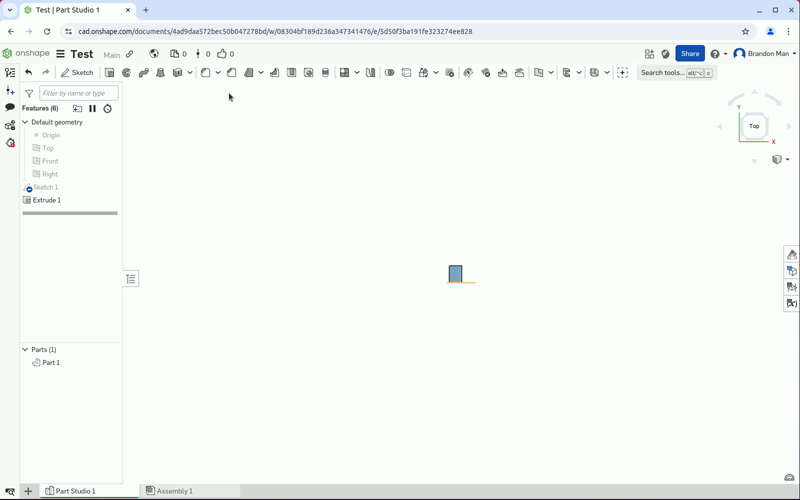
mouse_move(73, 352)
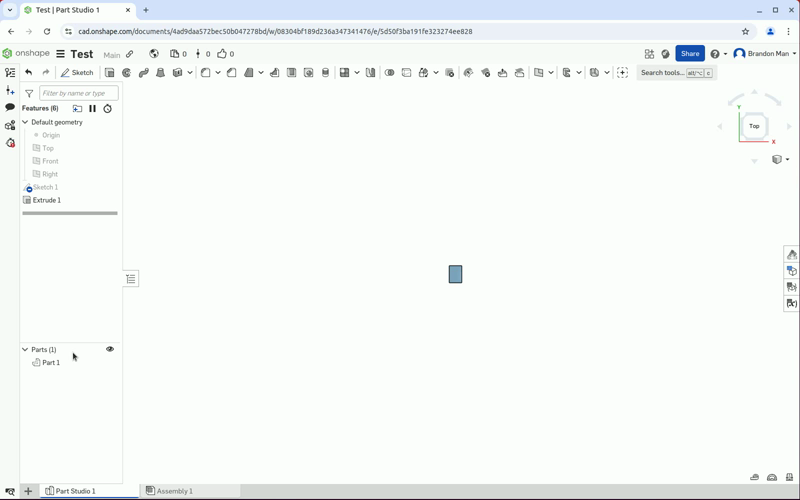
key(y)
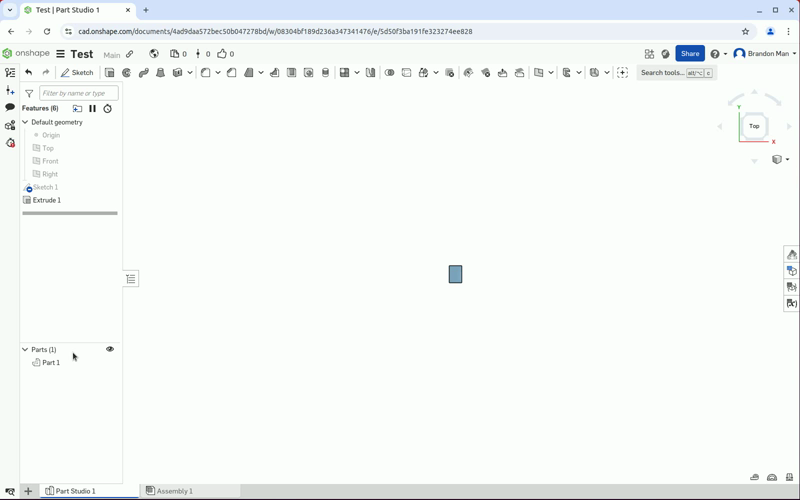
key(shift+p)
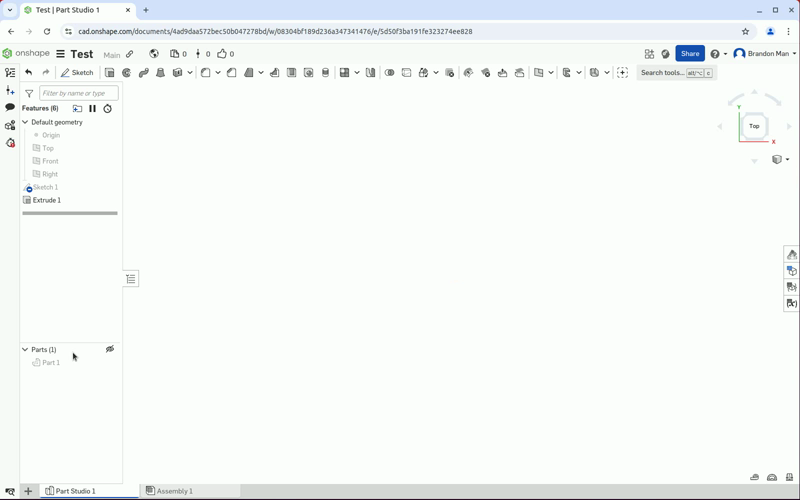
key(space)
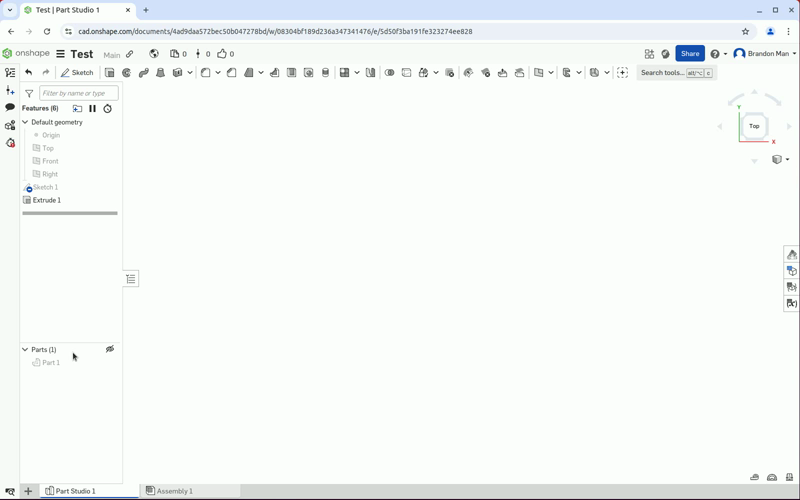
key_down(shift)
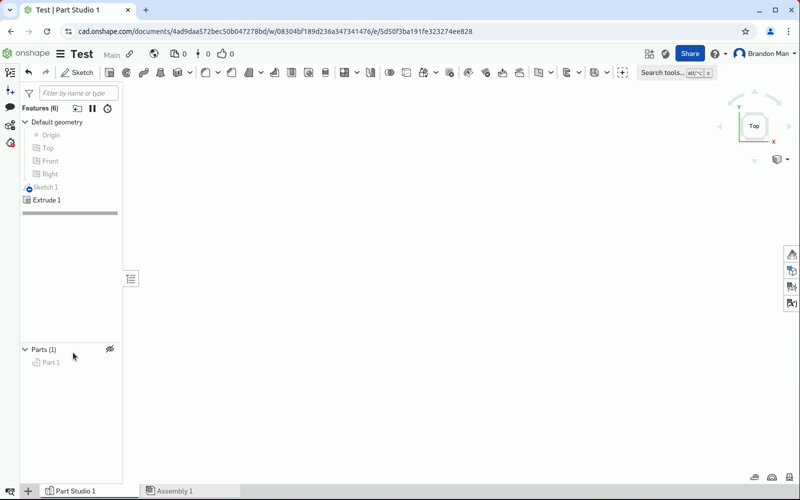
key(up)
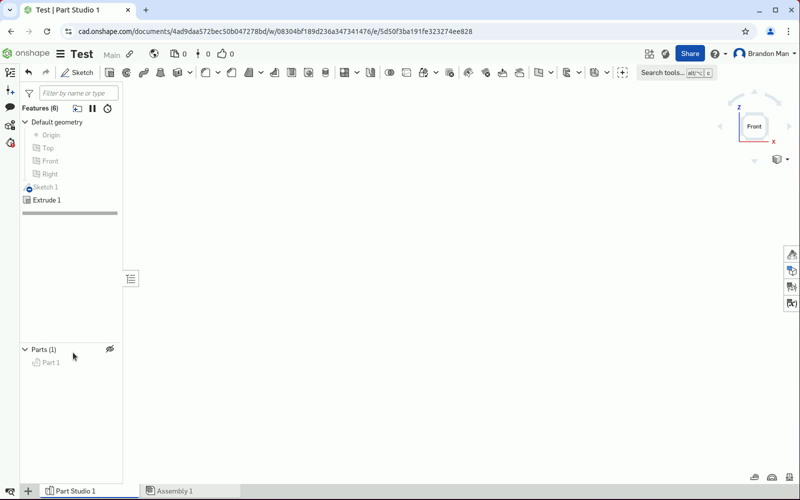
key_up(shift)
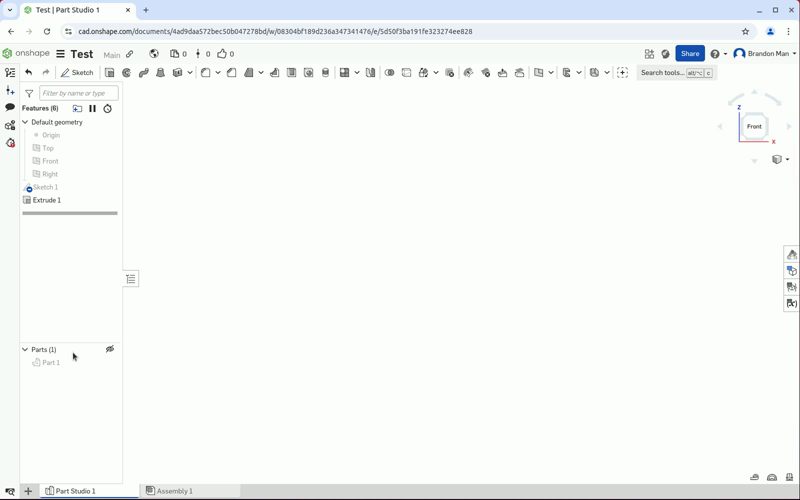
key(space)
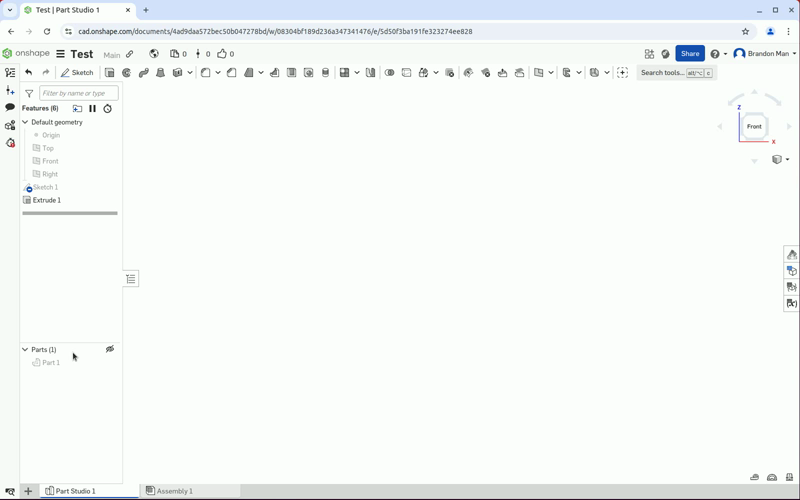
key_down(shift)
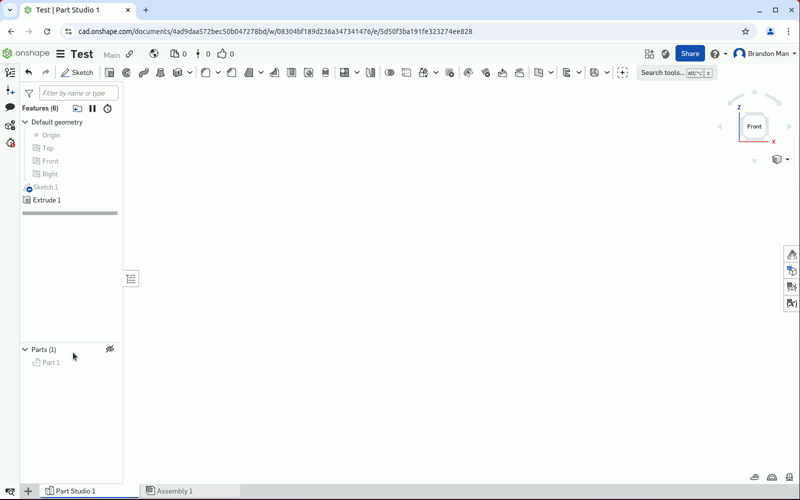
key(left)
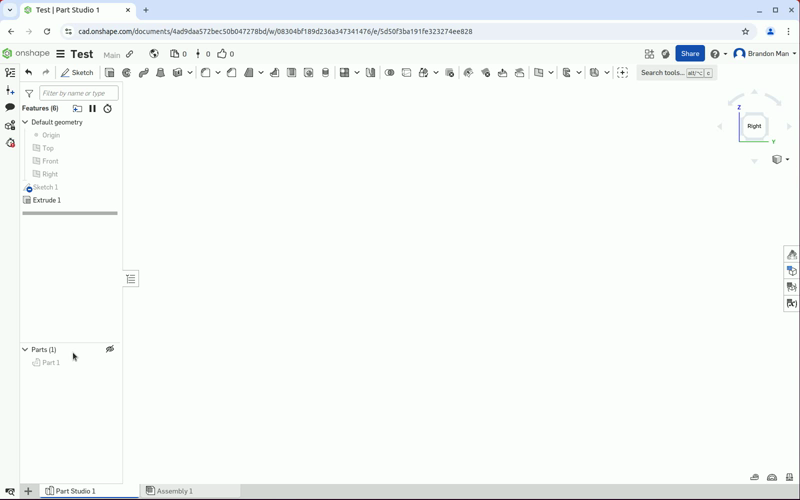
key_up(shift)
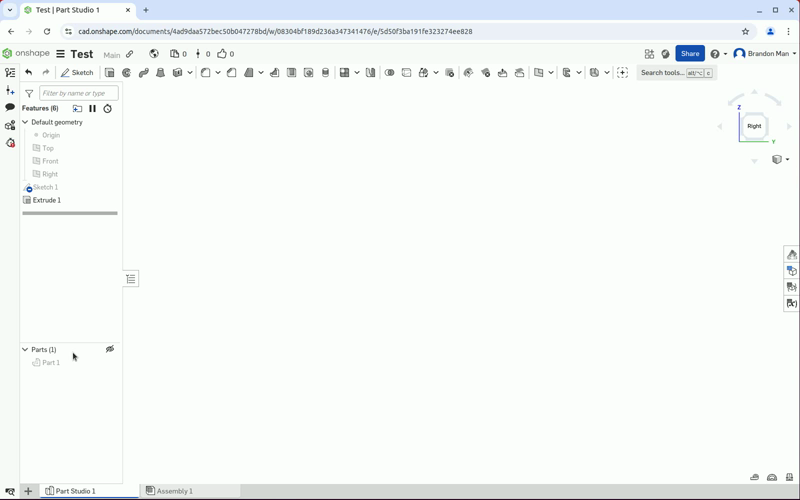
mouse_move(73, 352)
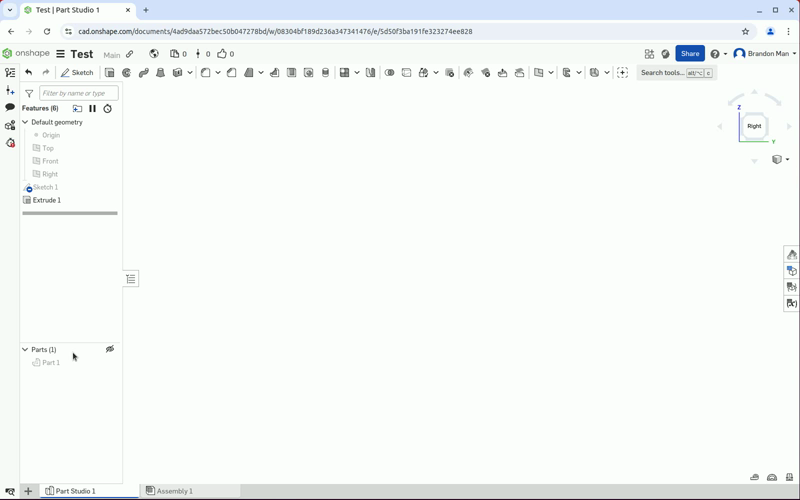
key(shift+y)
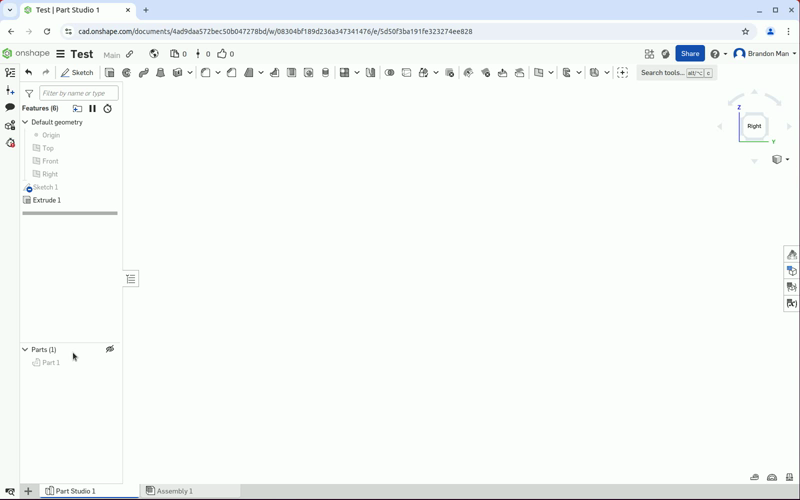
key(shift+s)
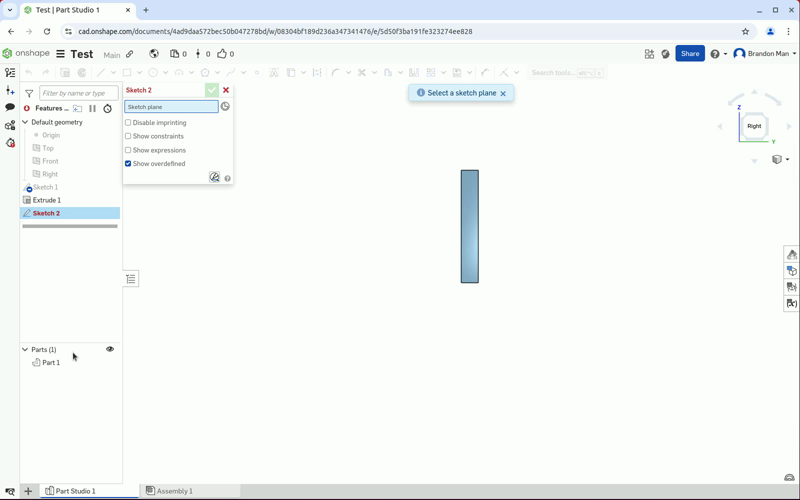
mouse_move(73, 176)
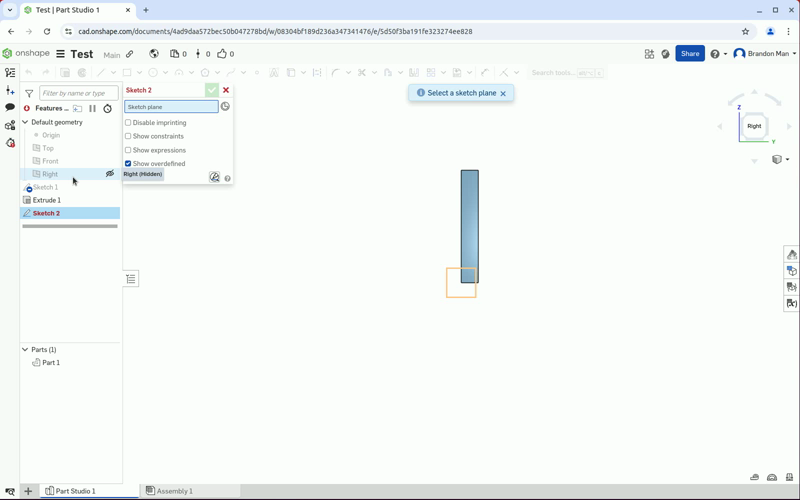
click(73, 176)
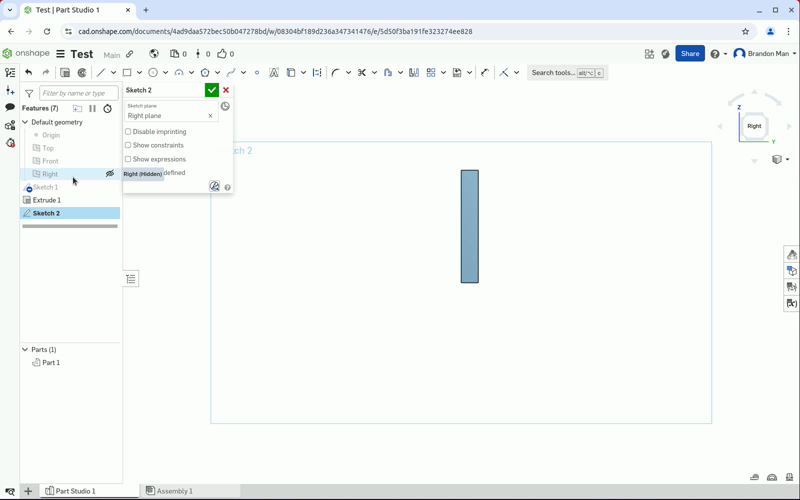
mouse_move(73, 352)
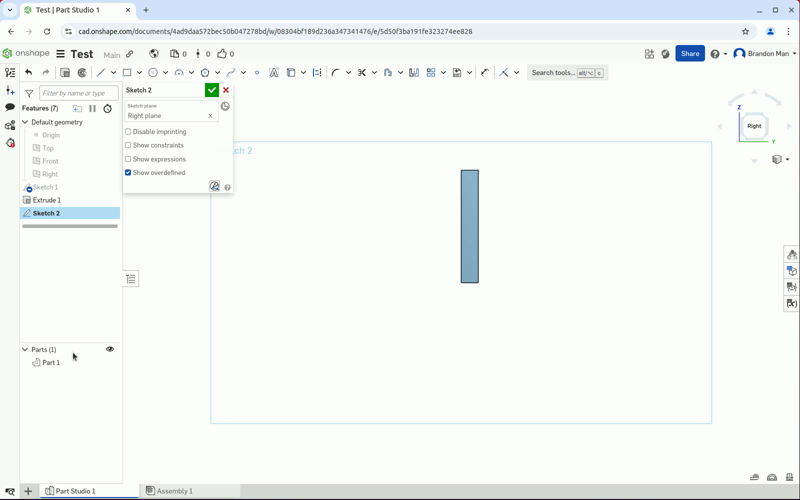
key(y)
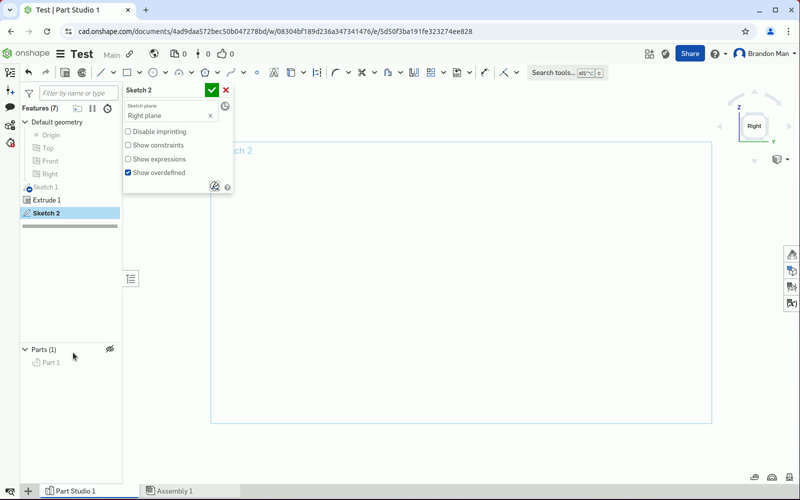
key(c)
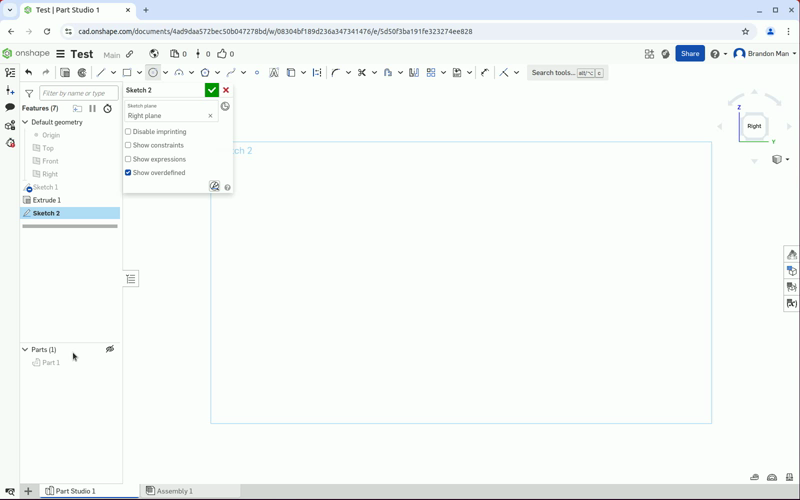
key_down(shift)
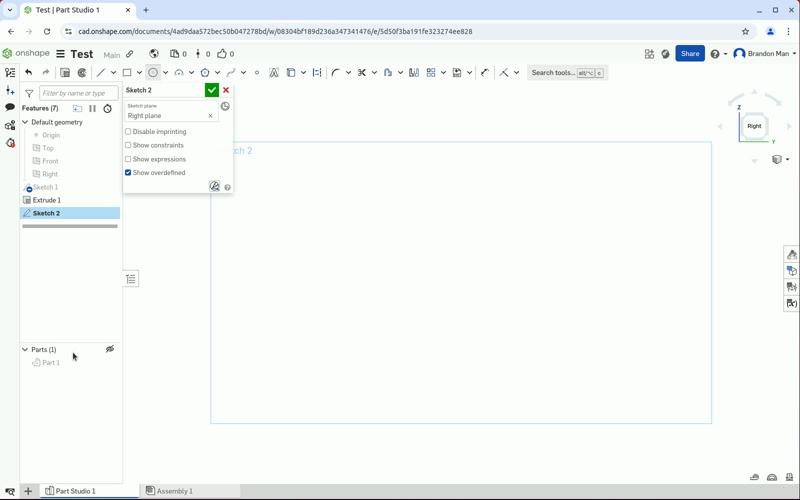
mouse_move(469, 274)
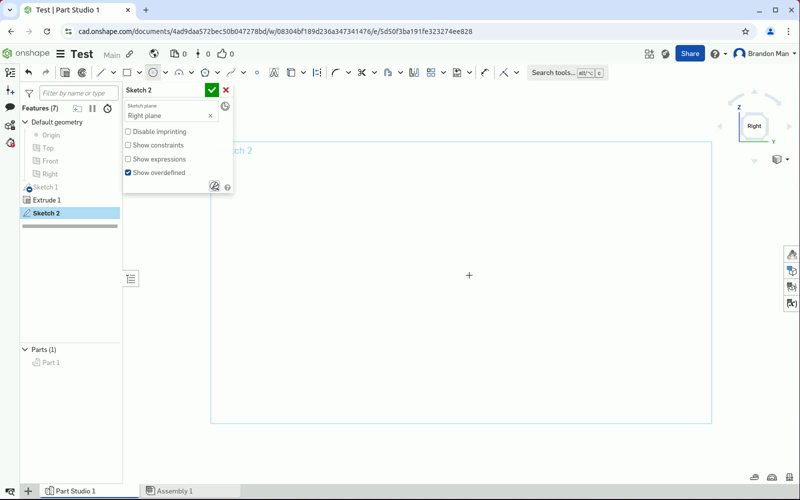
click(469, 274)
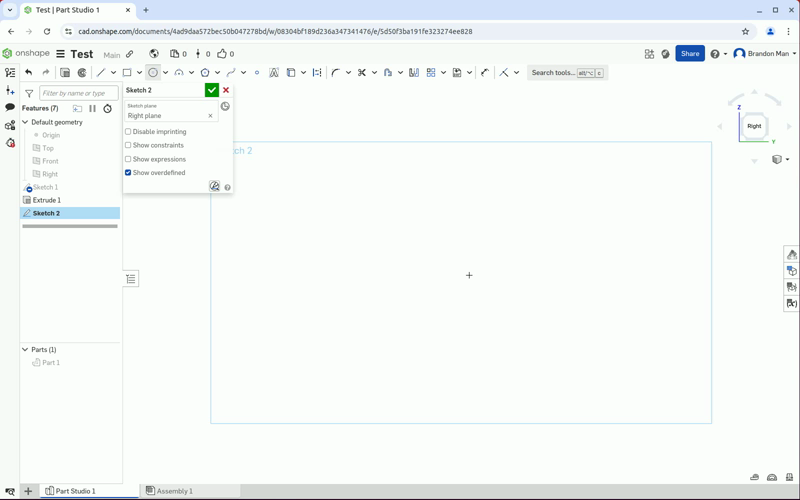
key_up(shift)
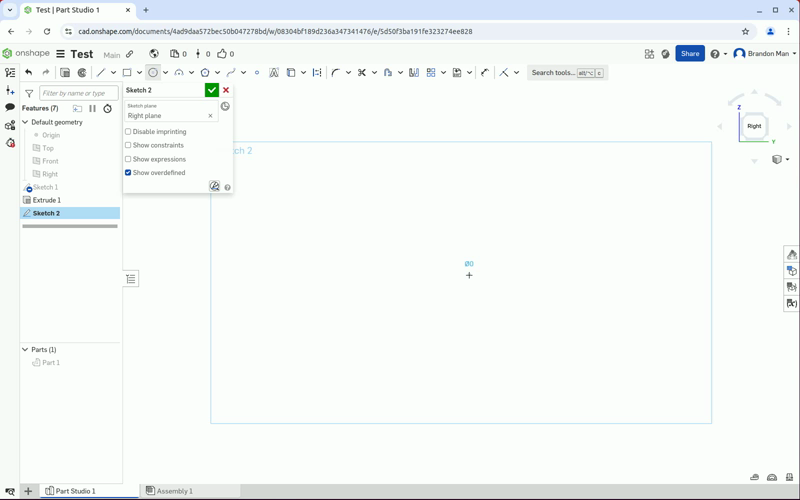
mouse_move(474, 274)
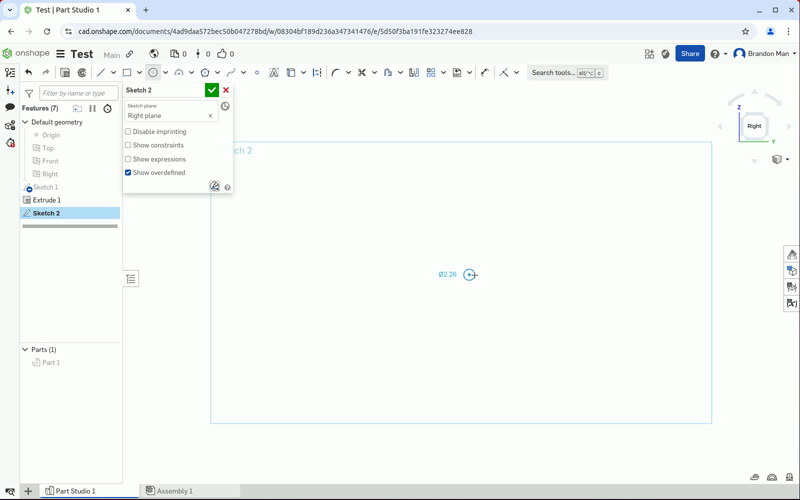
click(474, 274)
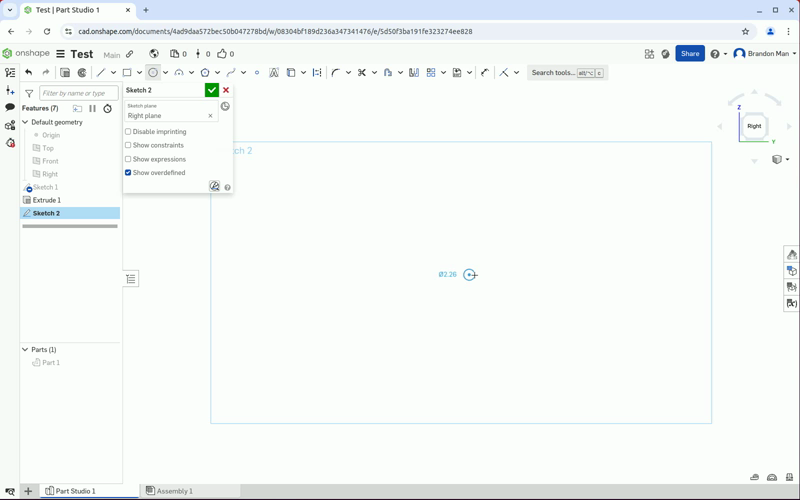
key(esc)
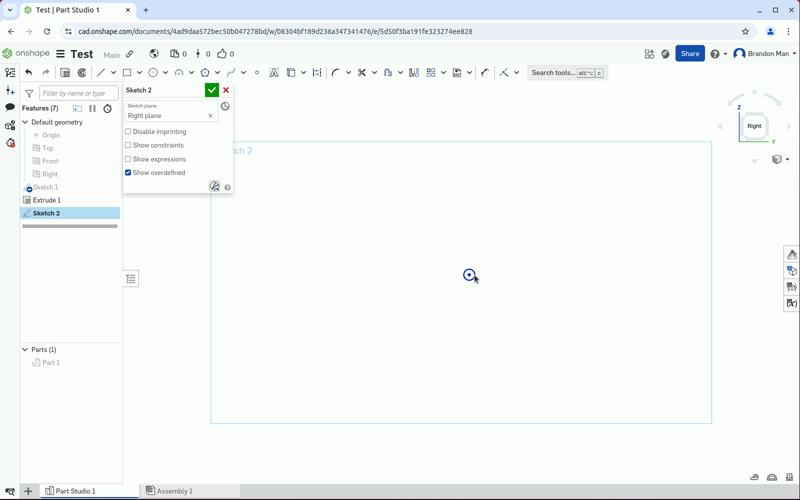
mouse_move(474, 277)
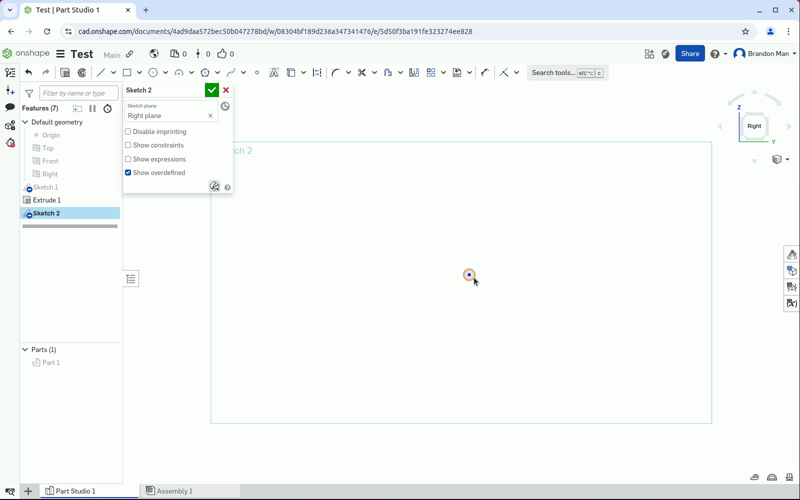
scroll(6)
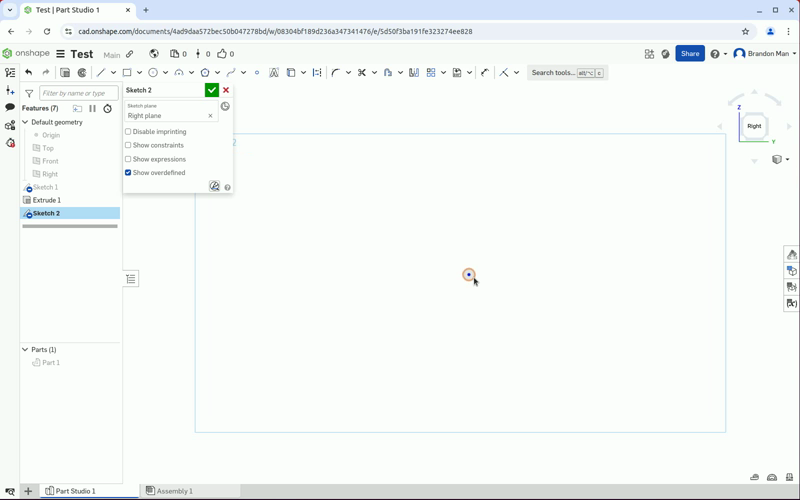
scroll(6)
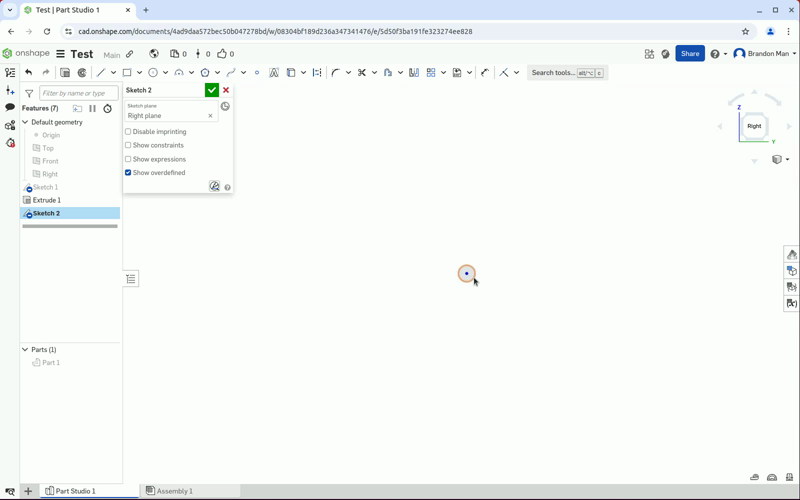
scroll(6)
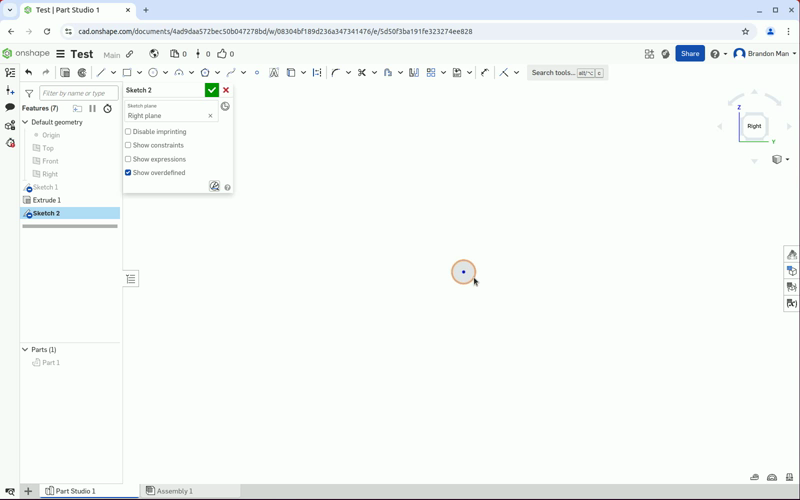
scroll(6)
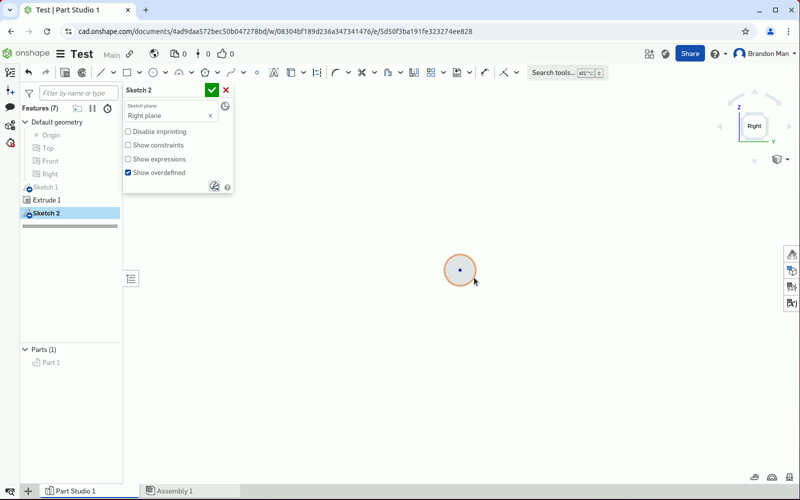
scroll(6)
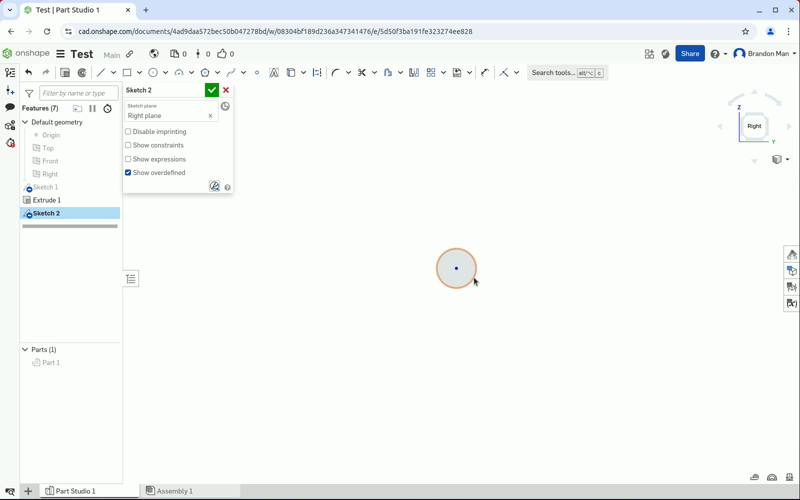
scroll(6)
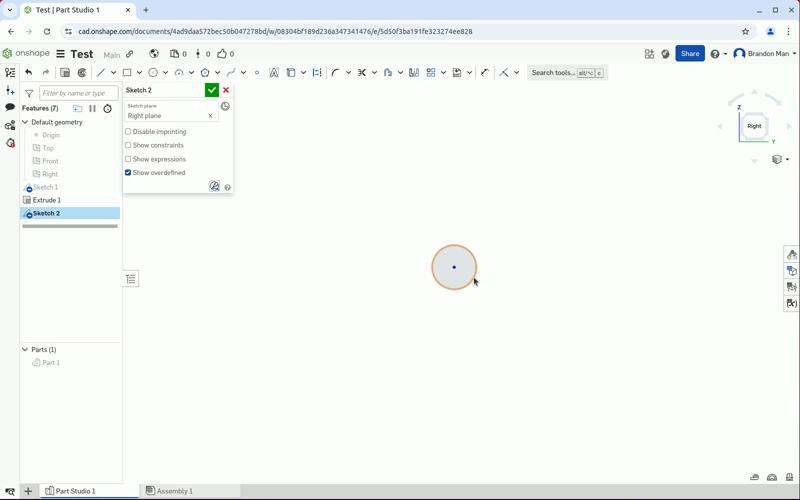
scroll(6)
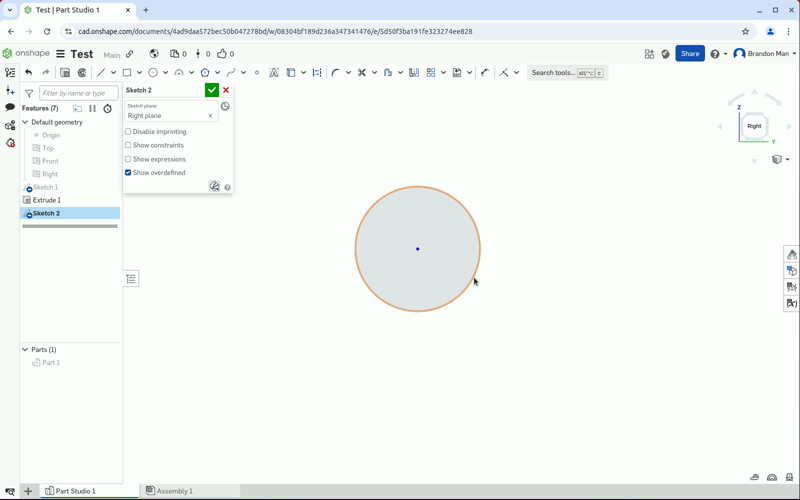
click(474, 277)
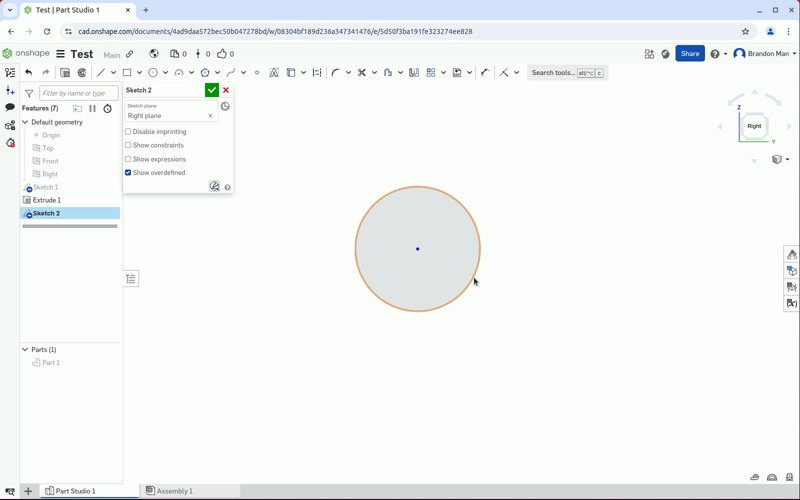
scroll(-6)
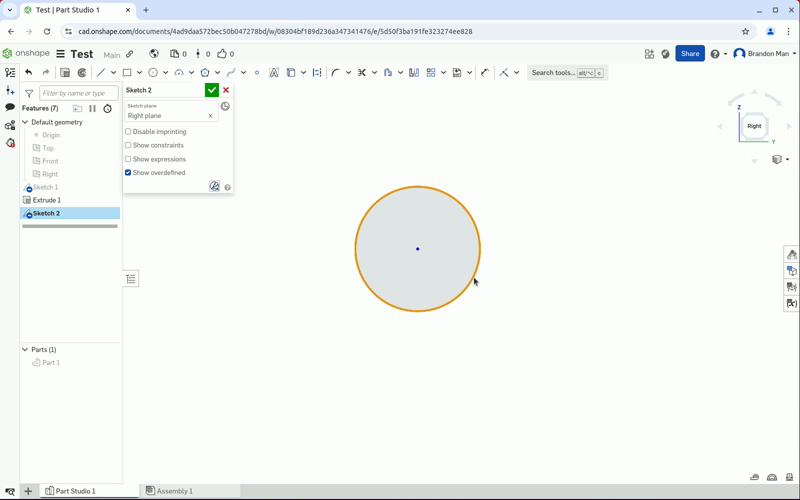
scroll(-6)
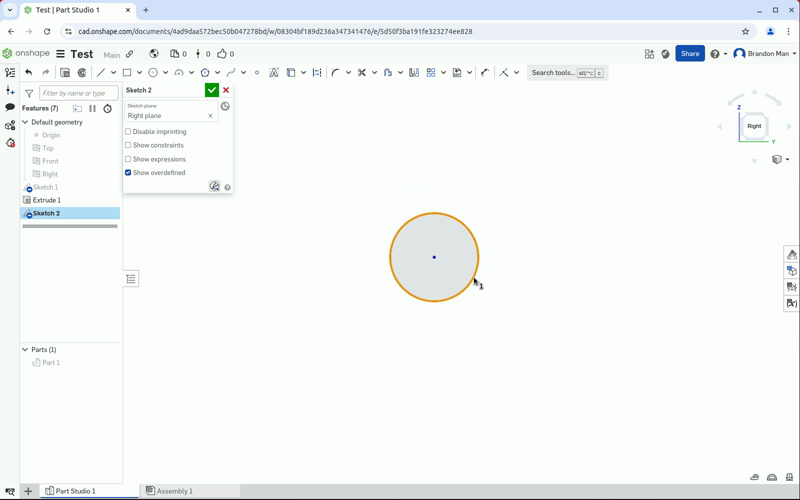
scroll(-6)
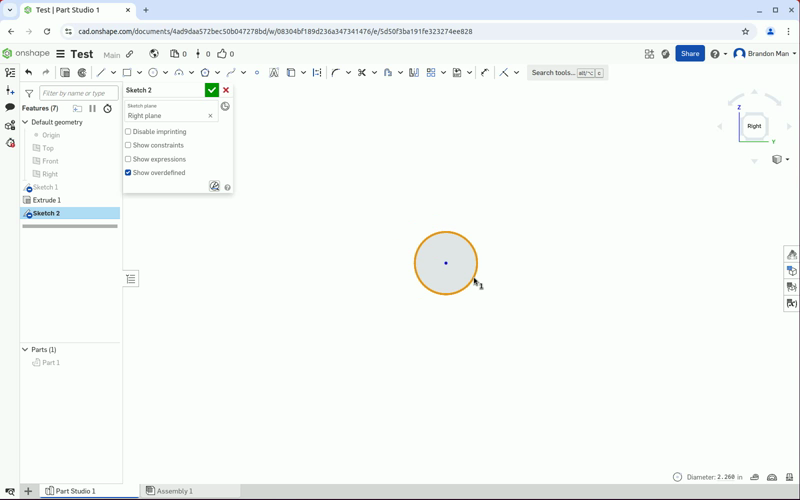
scroll(-6)
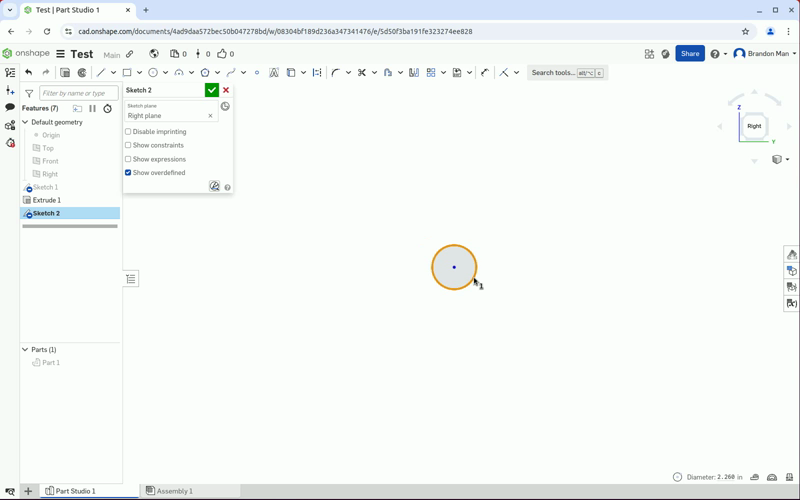
scroll(-6)
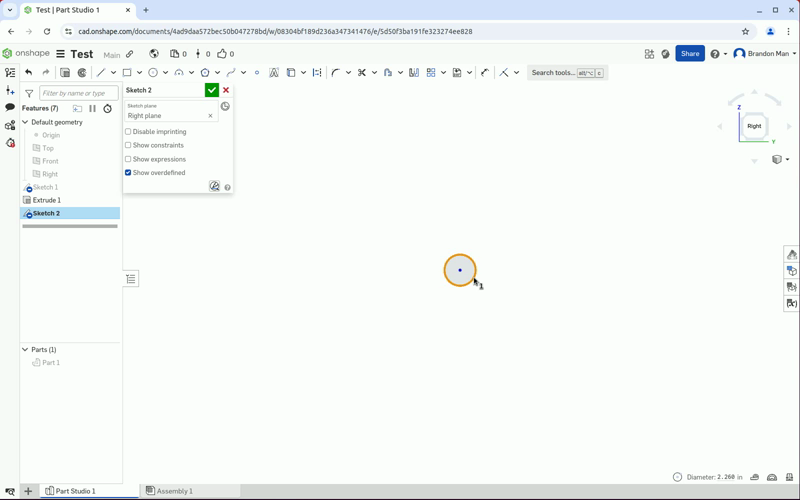
scroll(-6)
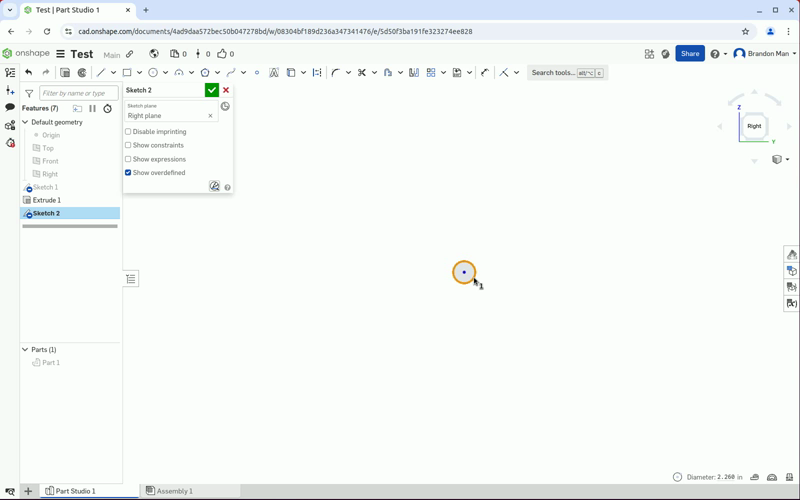
scroll(-6)
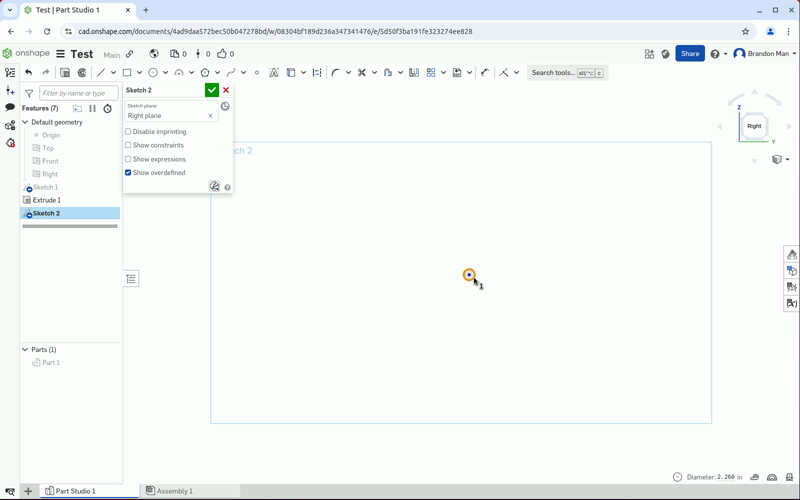
mouse_move(73, 352)
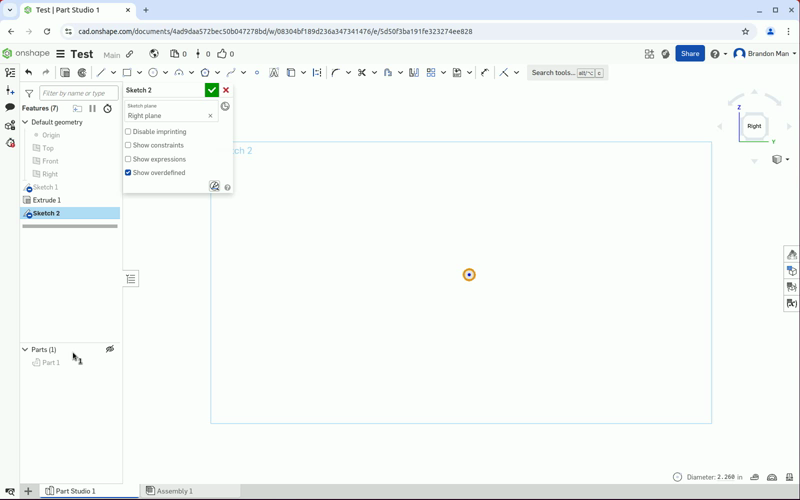
key(shift+y)
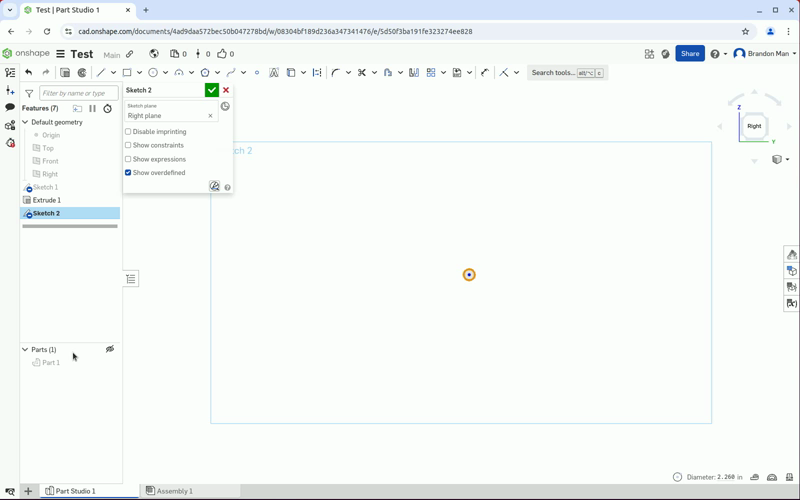
key(shift+e)
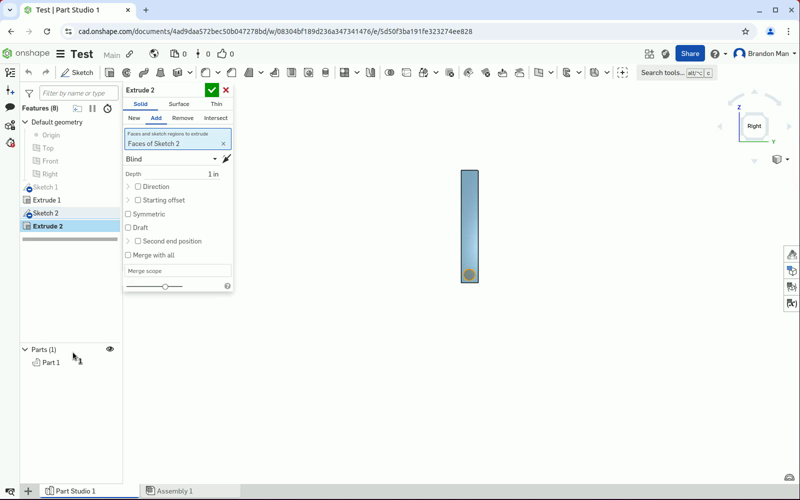
mouse_move(143, 106)
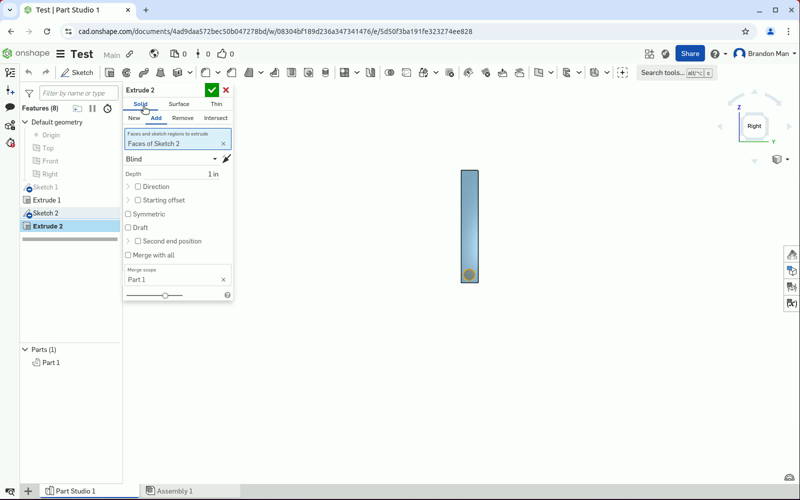
click(143, 106)
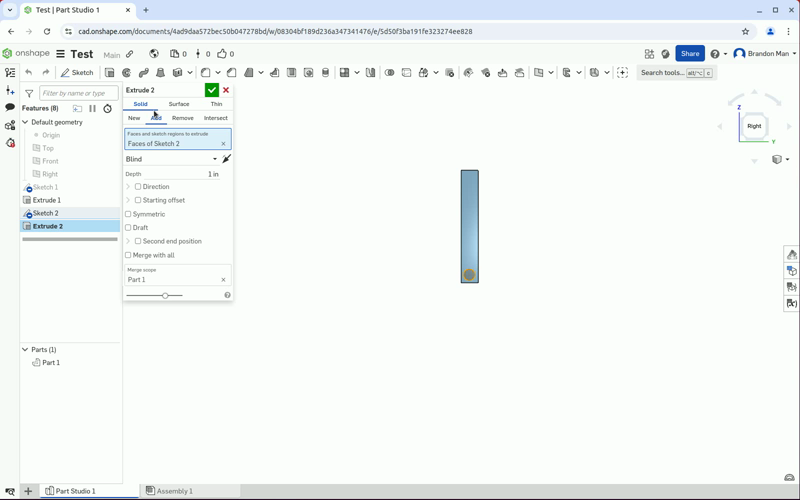
mouse_move(186, 120)
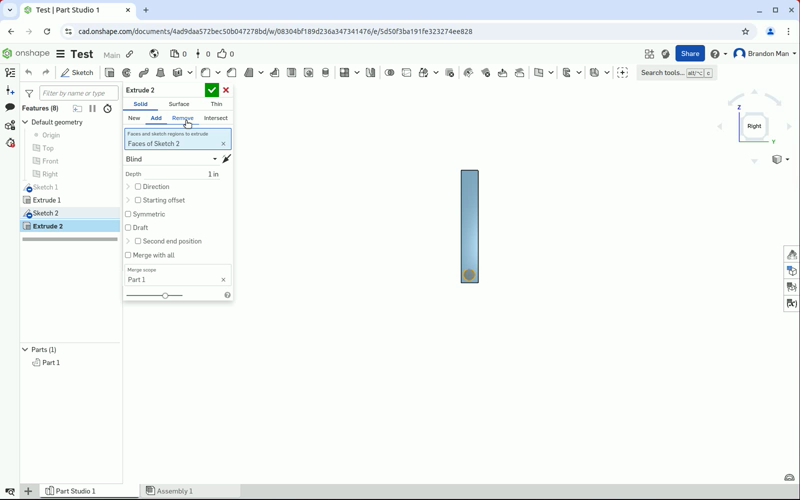
click(186, 120)
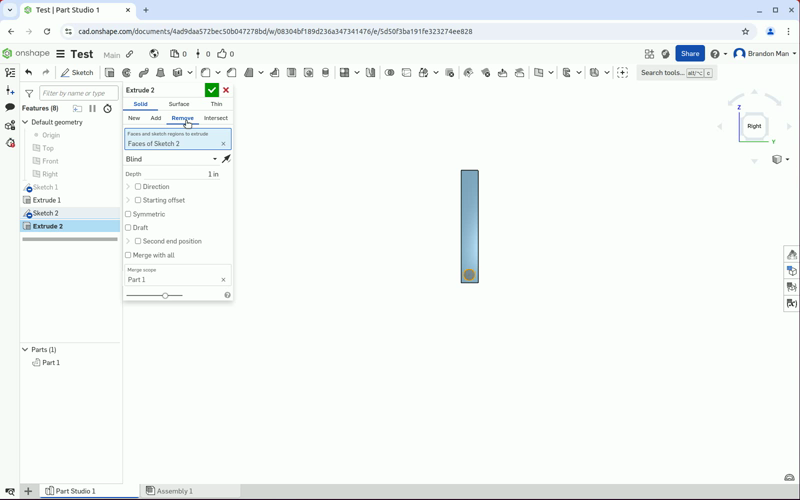
key(tab, 4)
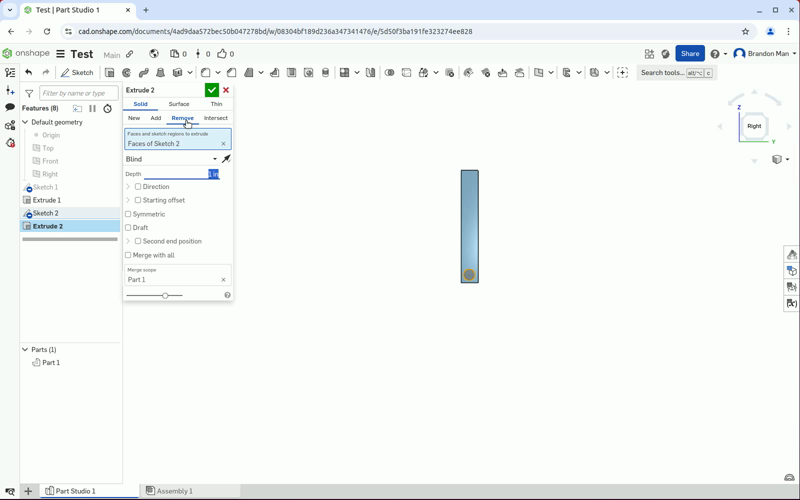
text(3.37)
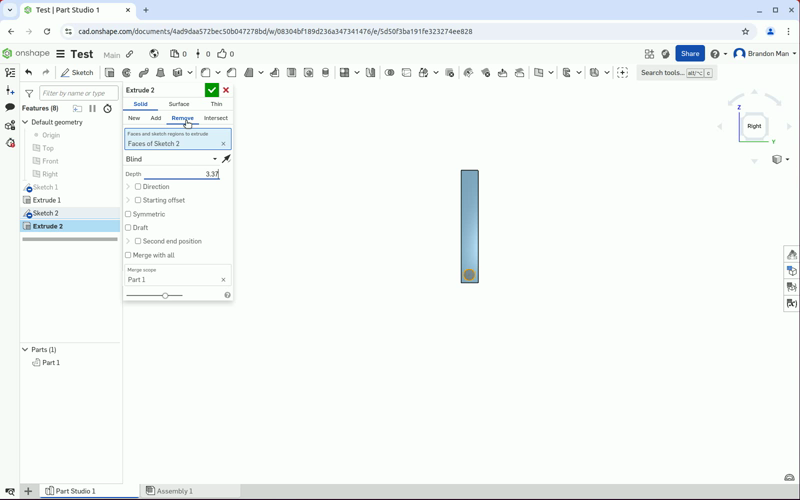
key(tab, 6)
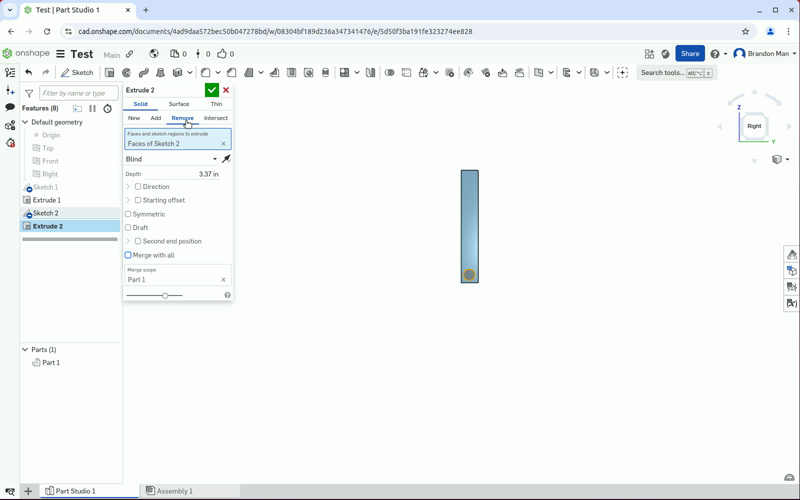
key(space)
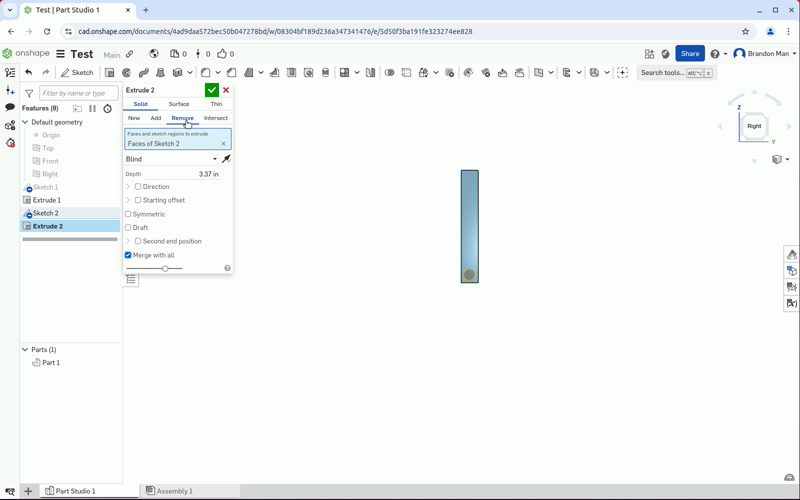
key(enter)
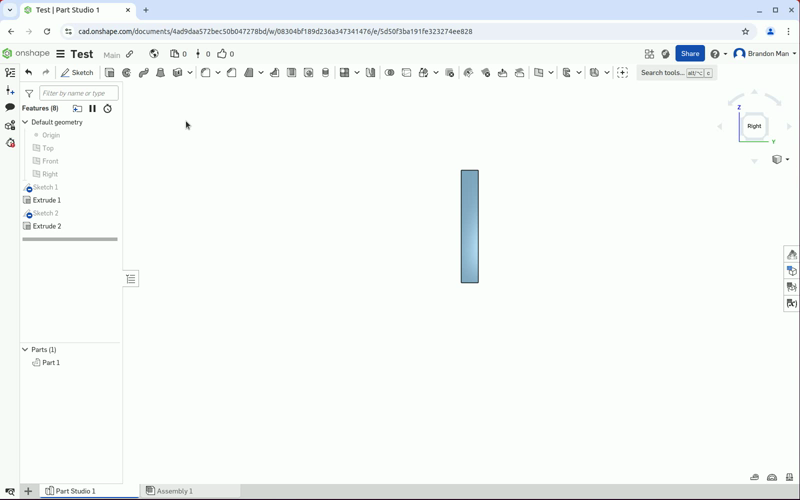
key(shift+h)
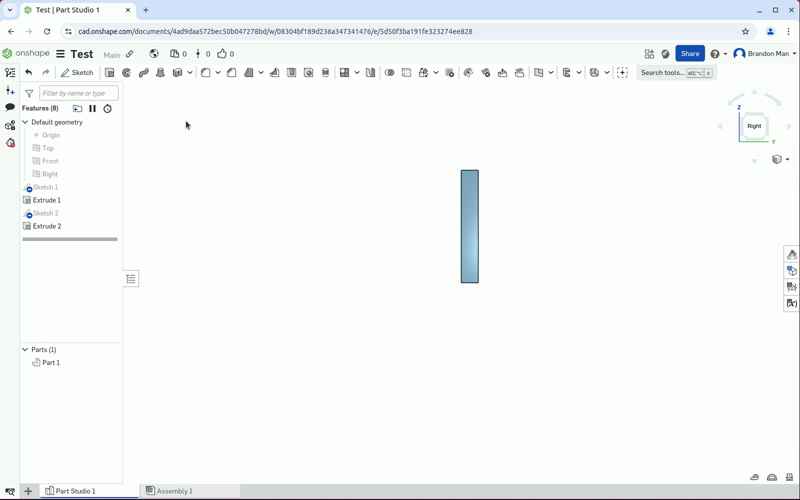
key(shift+h)
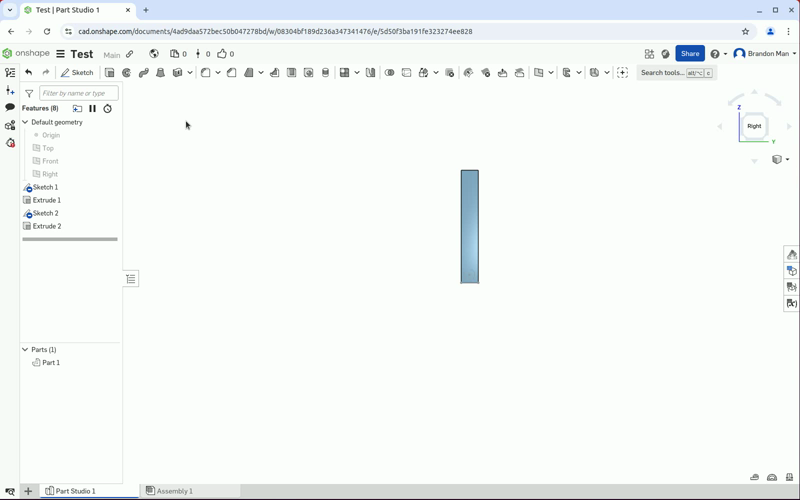
key(shift+7)
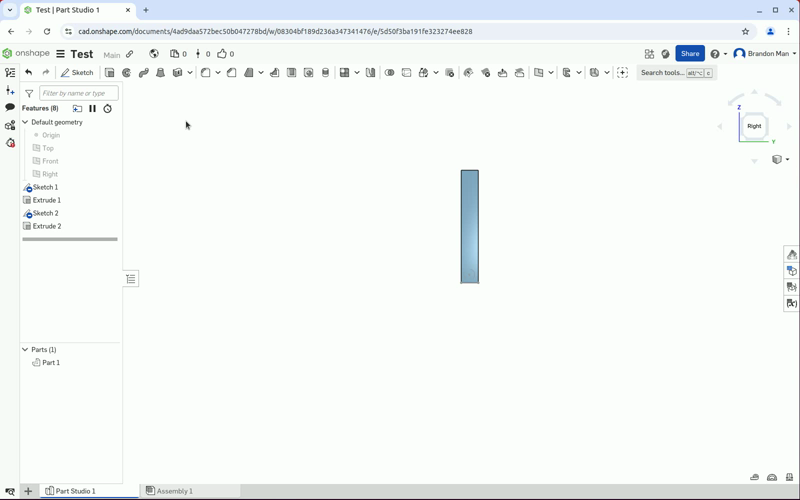
key(right, 2)
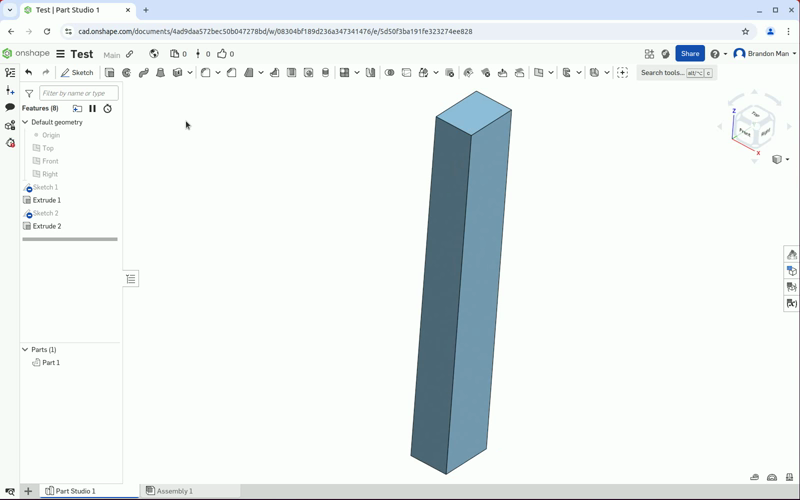
key(down, 2)
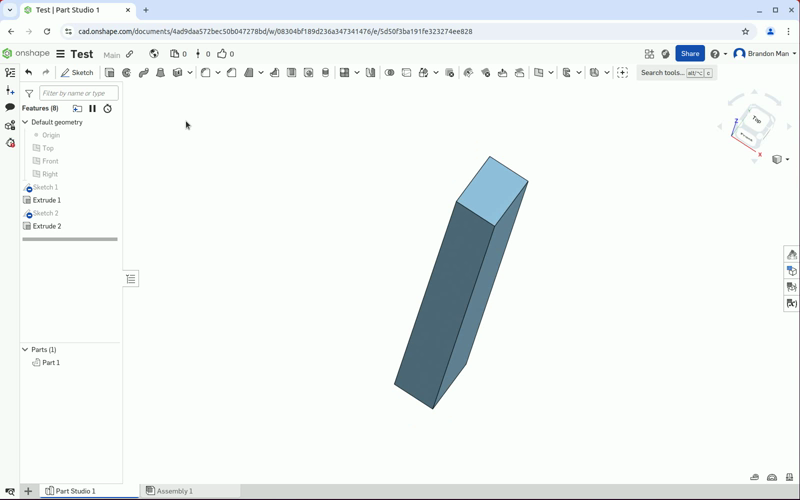
key(up, 2)
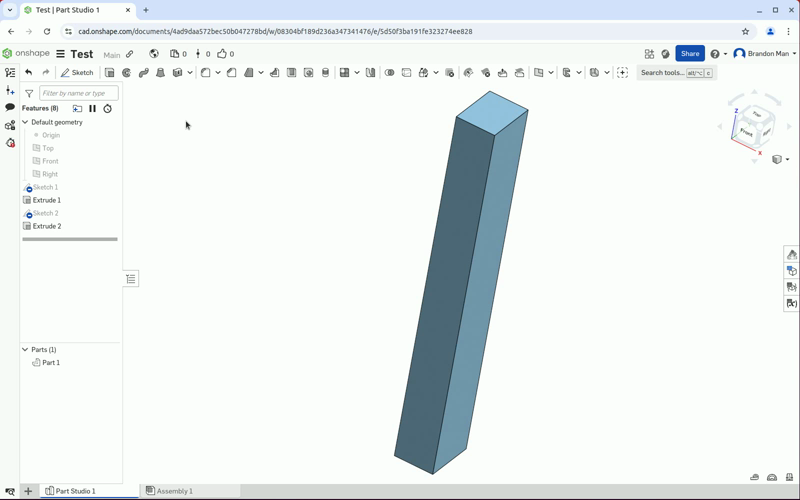
key(left, 2)
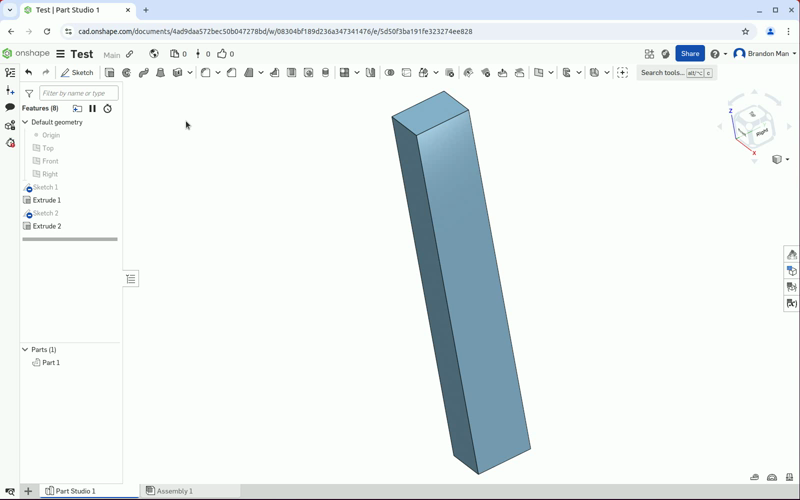
mouse_move(73, 189)
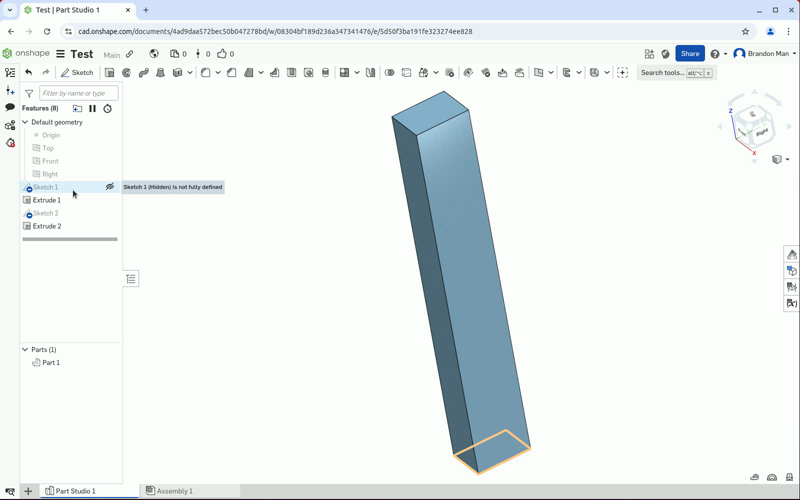
click(73, 189)